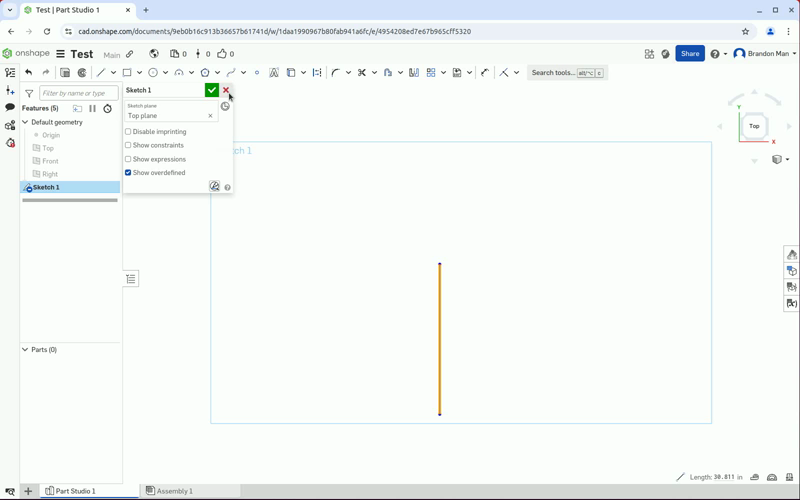
key(shift+h)
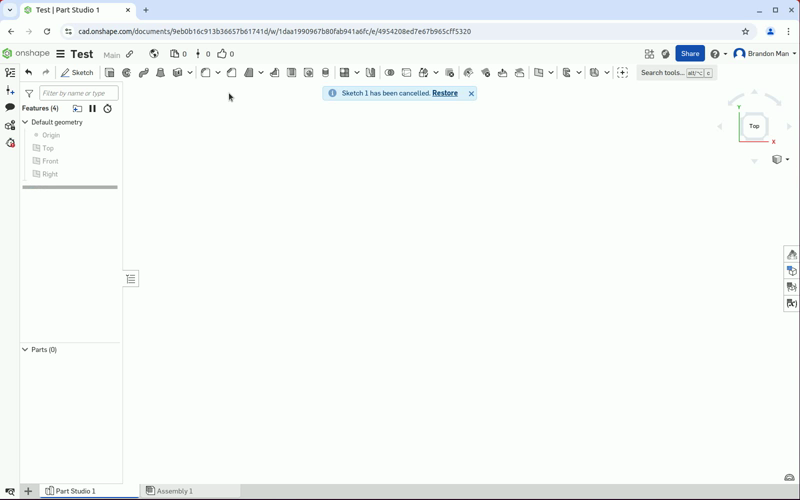
mouse_move(73, 352)
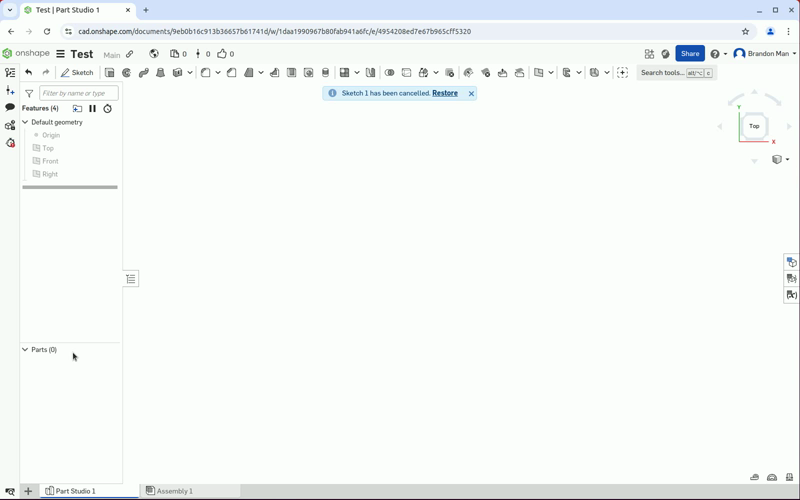
key(y)
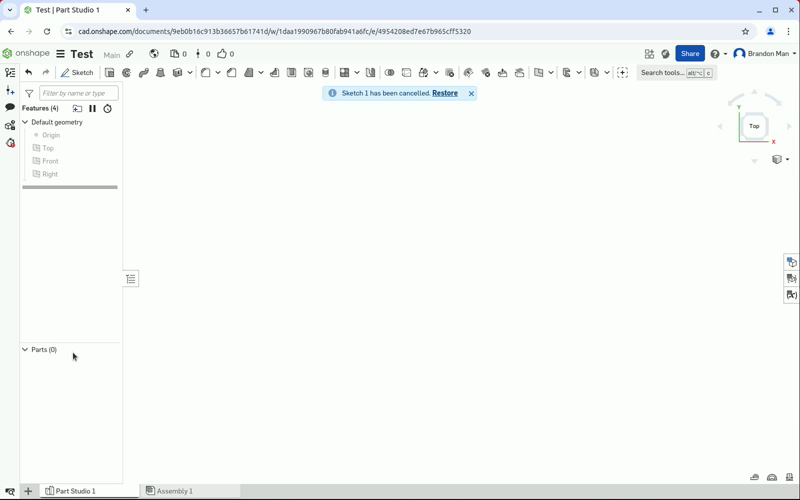
key(shift+p)
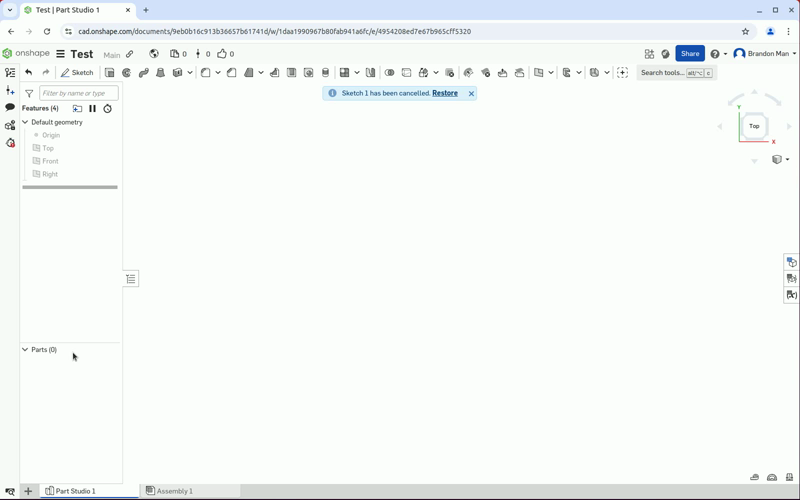
key(space)
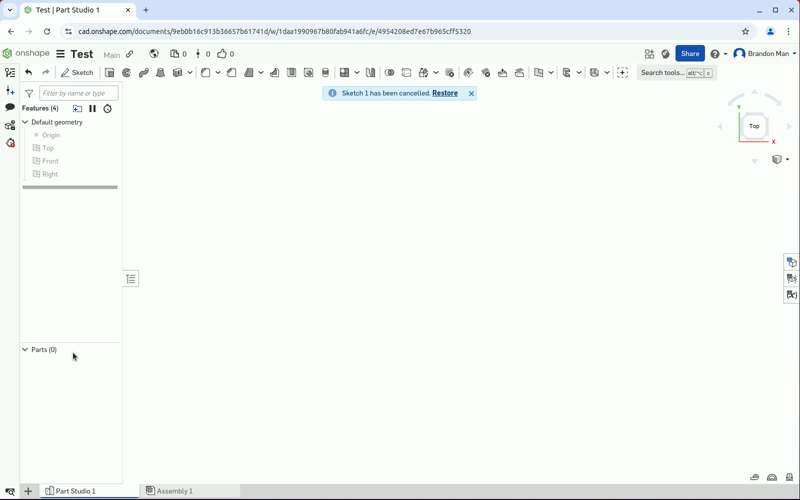
key_down(shift)
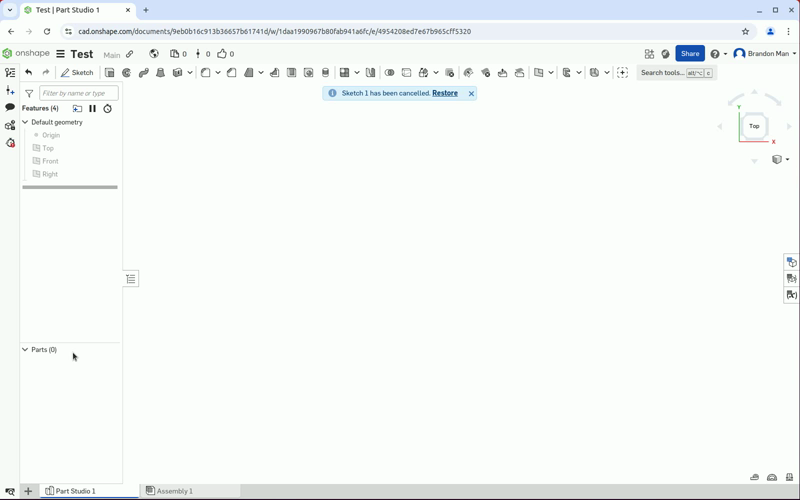
key(up)
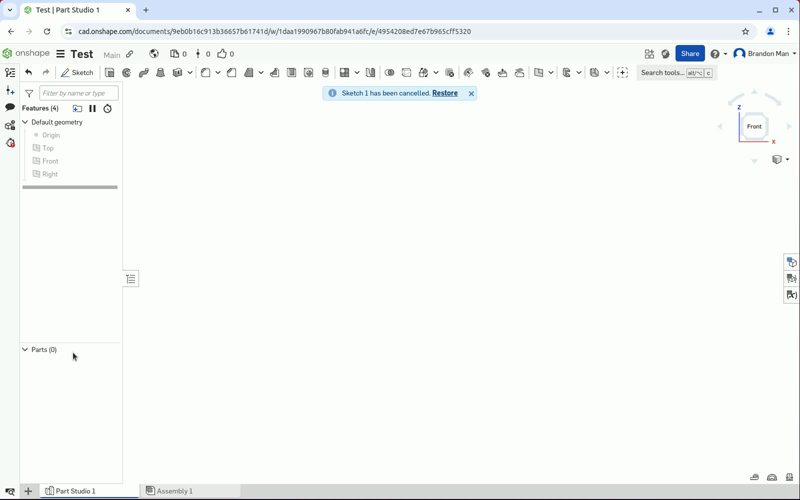
key_up(shift)
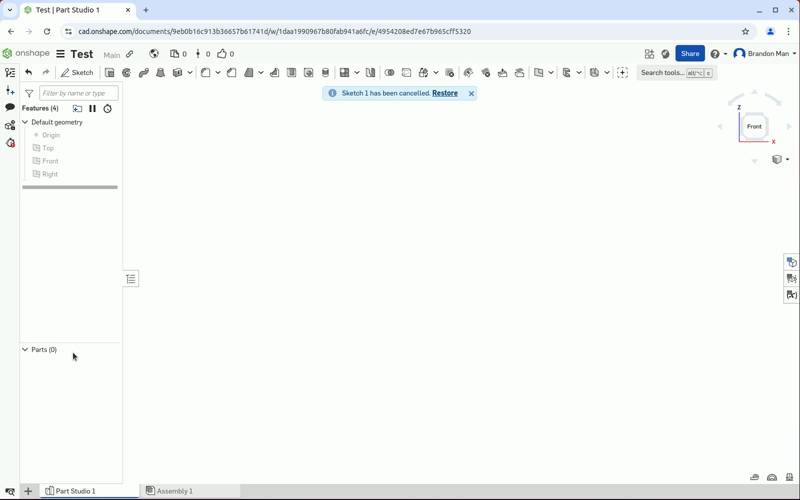
mouse_move(73, 352)
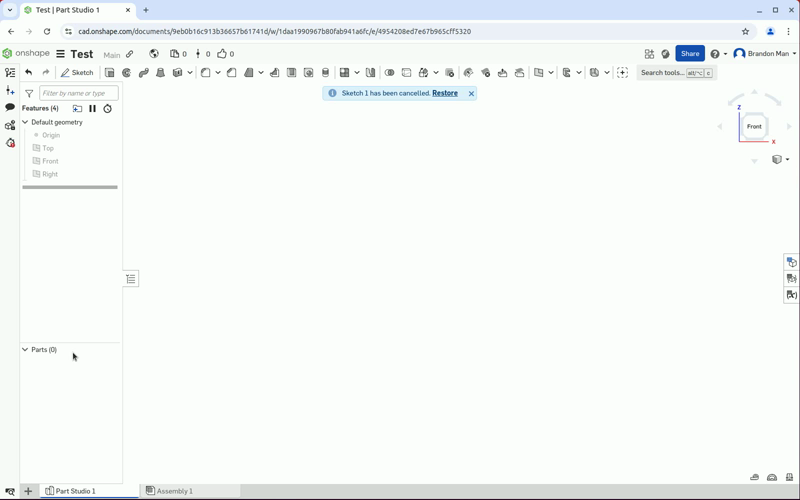
key(shift+y)
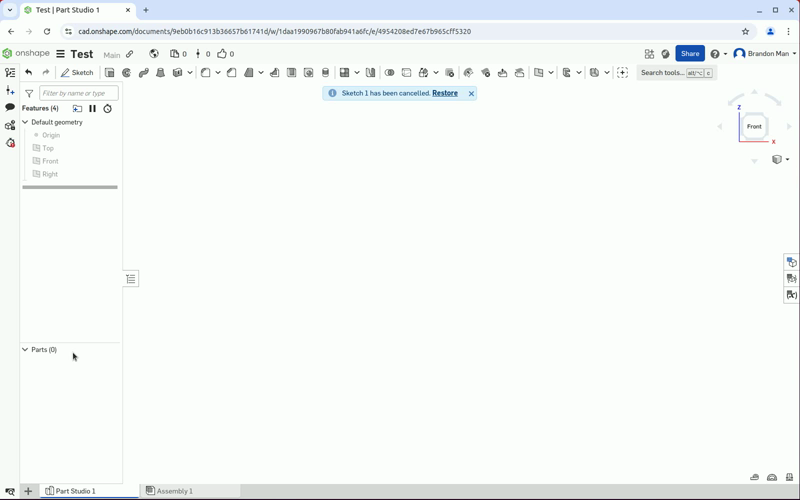
key(shift+s)
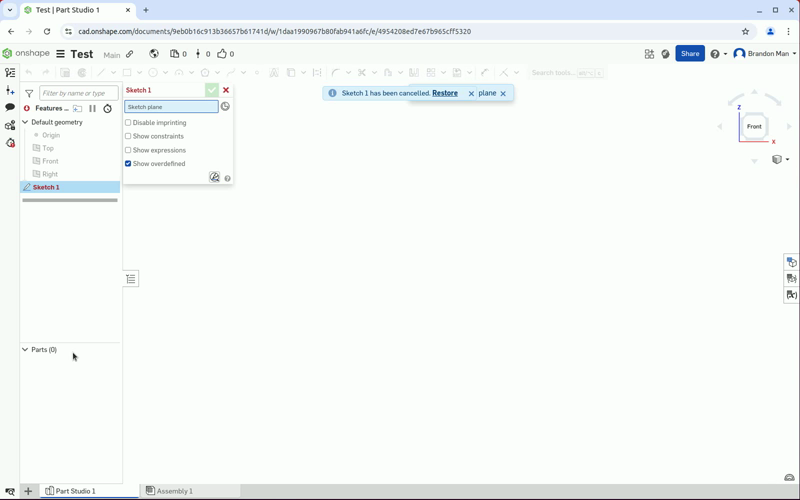
mouse_move(73, 163)
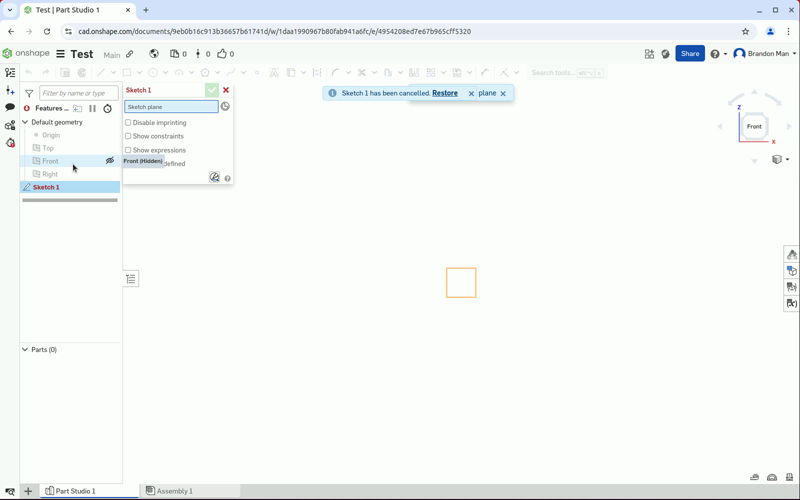
click(73, 163)
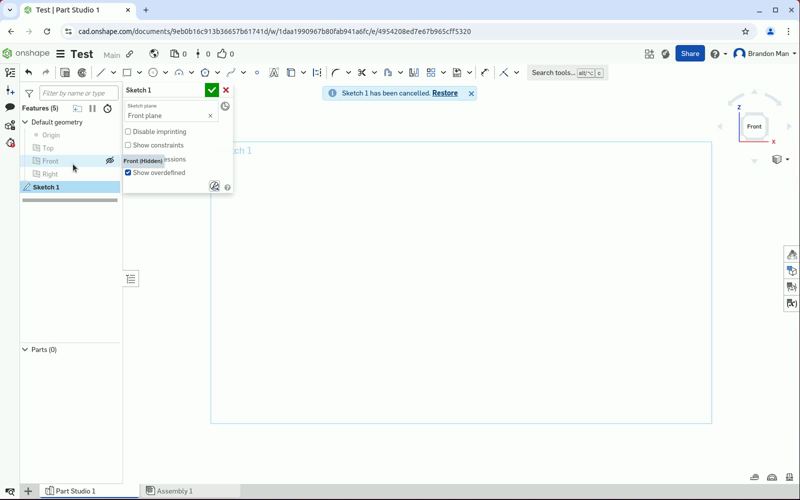
mouse_move(73, 352)
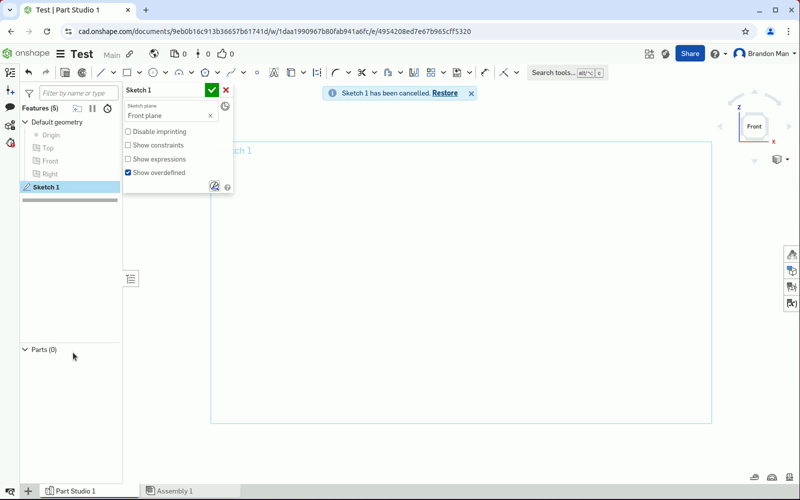
key(y)
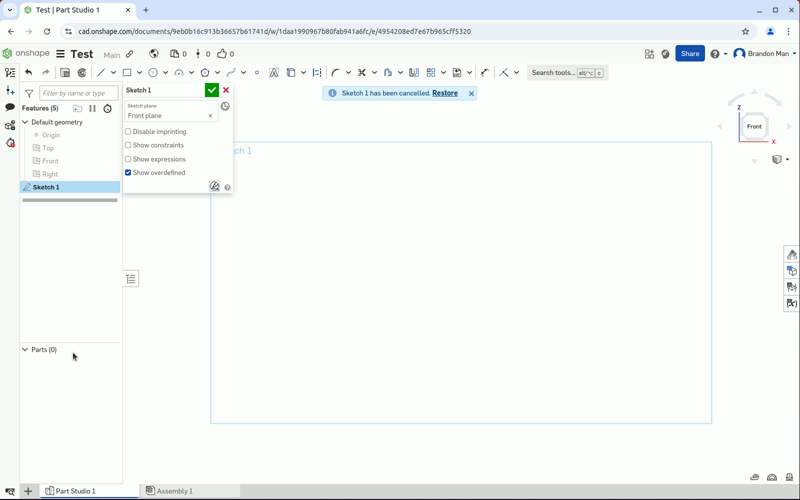
key(l)
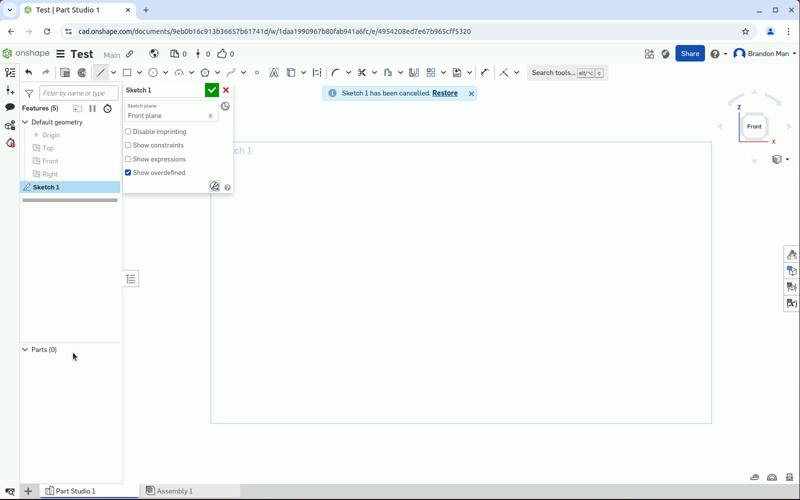
key_down(shift)
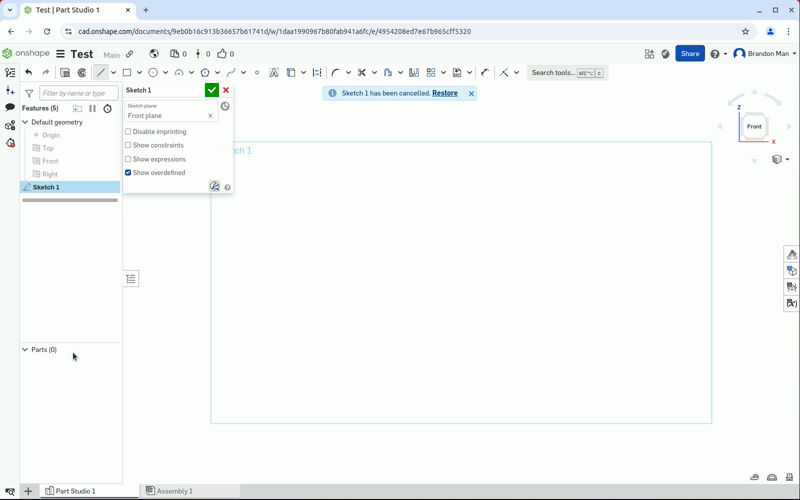
mouse_move(348, 340)
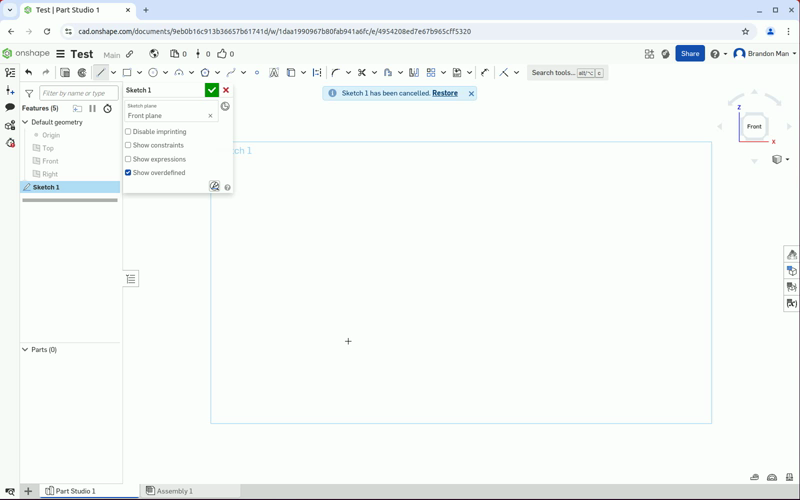
click(348, 340)
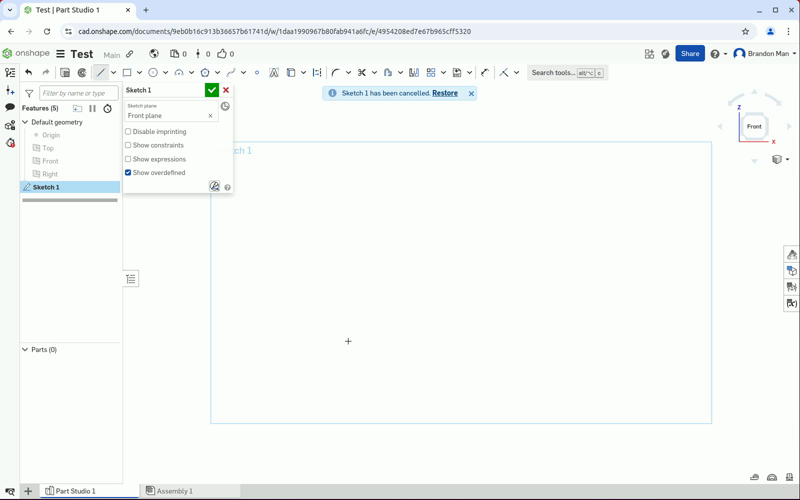
key_up(shift)
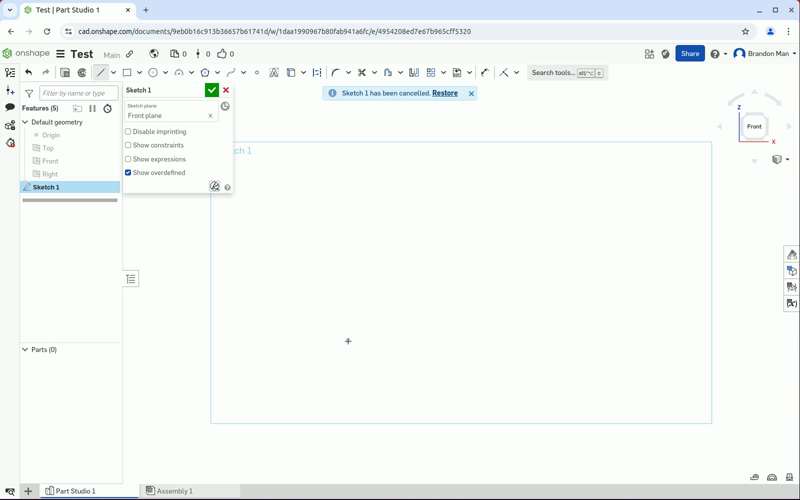
key_down(shift)
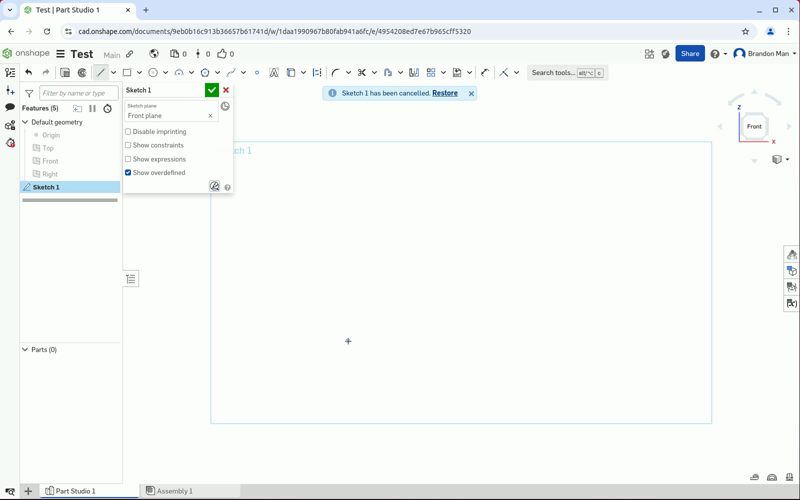
mouse_move(557, 340)
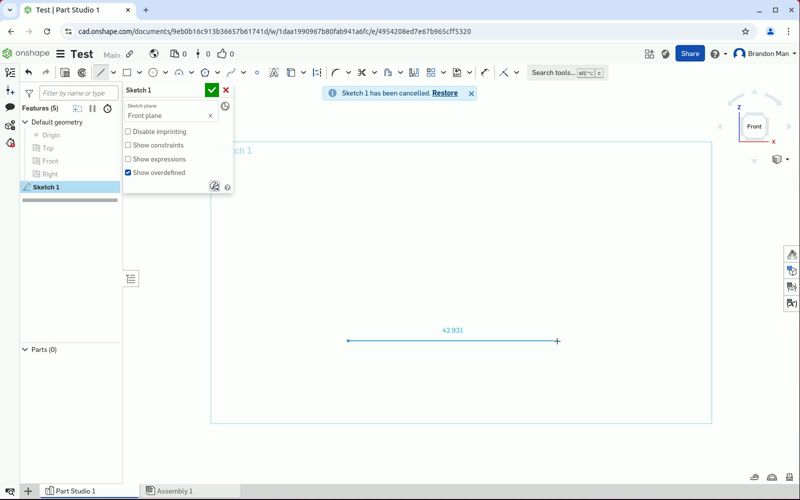
click(557, 340)
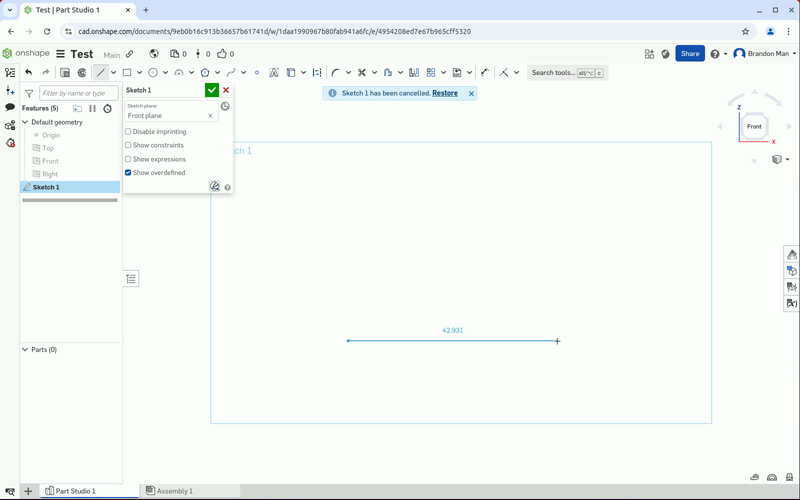
key_up(shift)
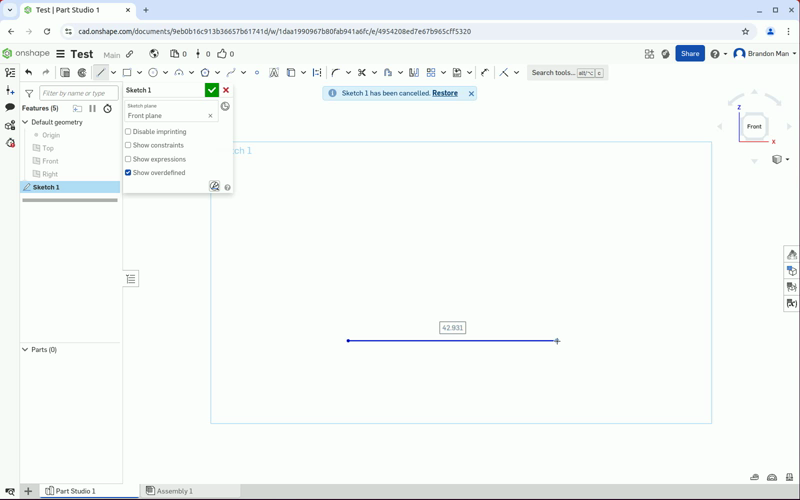
key_down(shift)
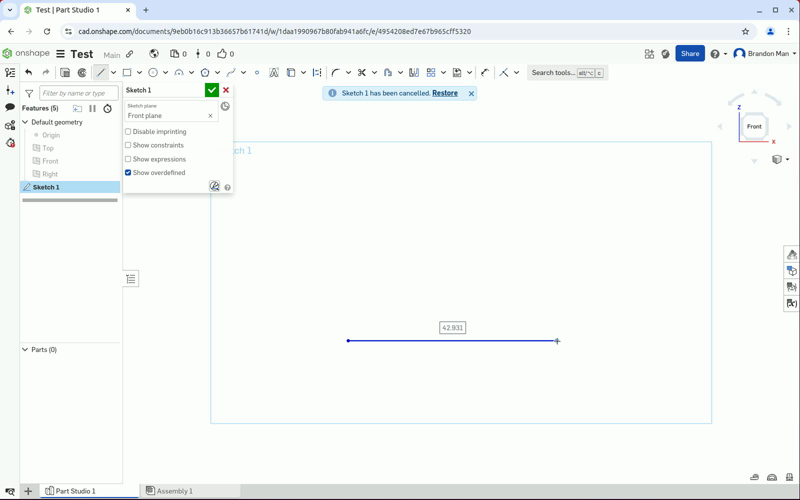
mouse_move(557, 234)
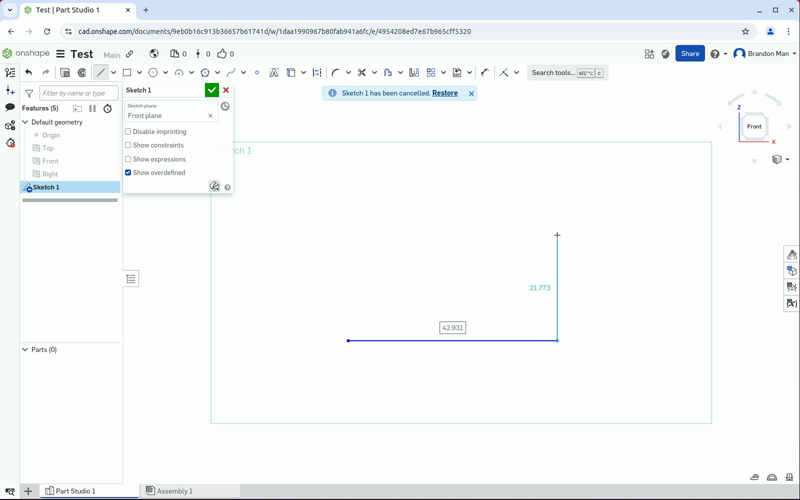
click(557, 234)
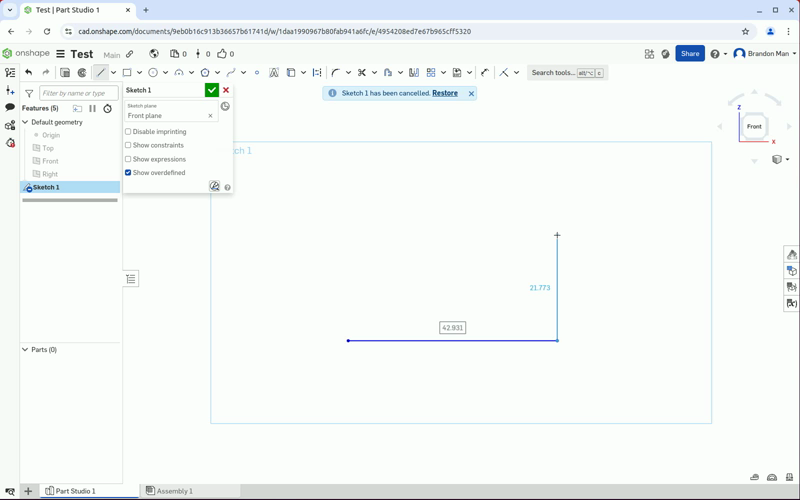
key_up(shift)
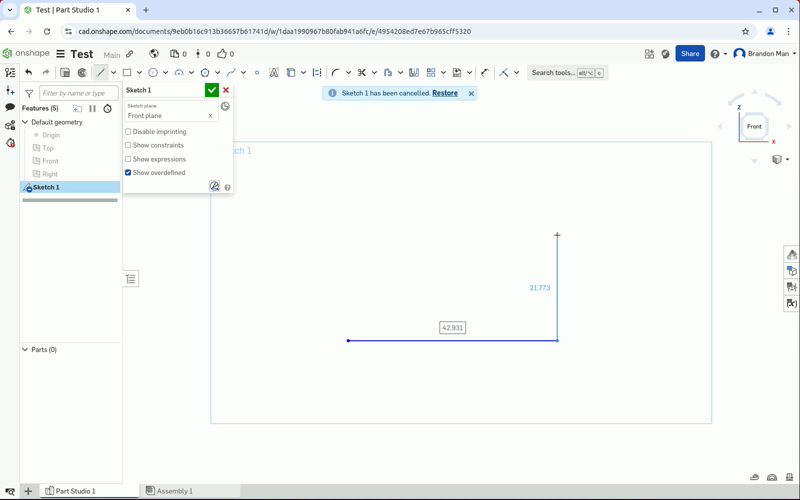
key_down(shift)
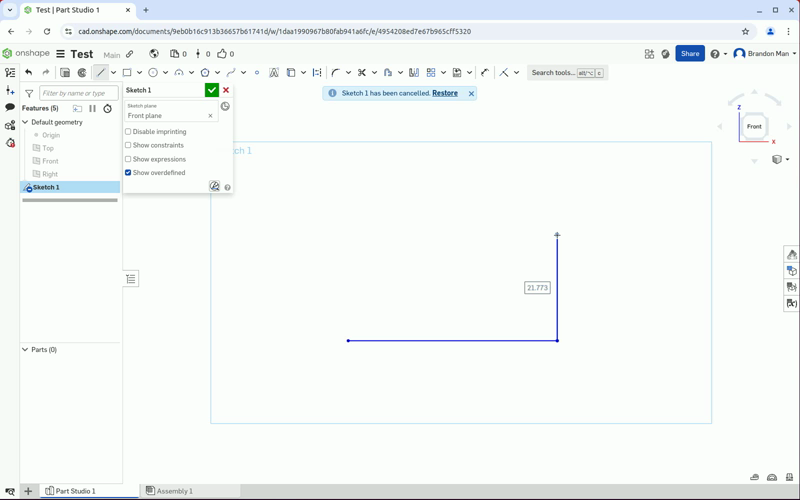
mouse_move(348, 234)
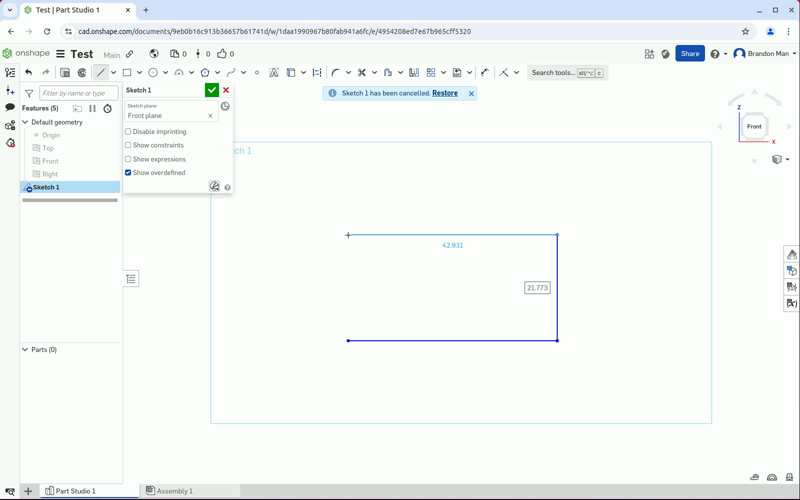
click(348, 234)
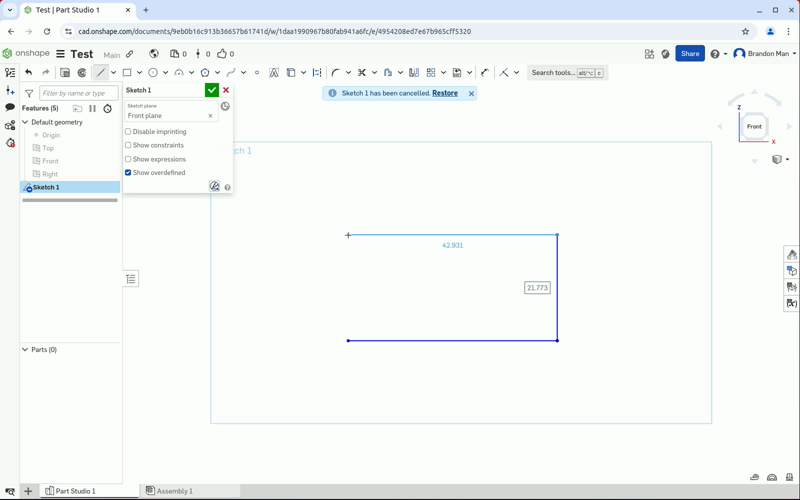
key_up(shift)
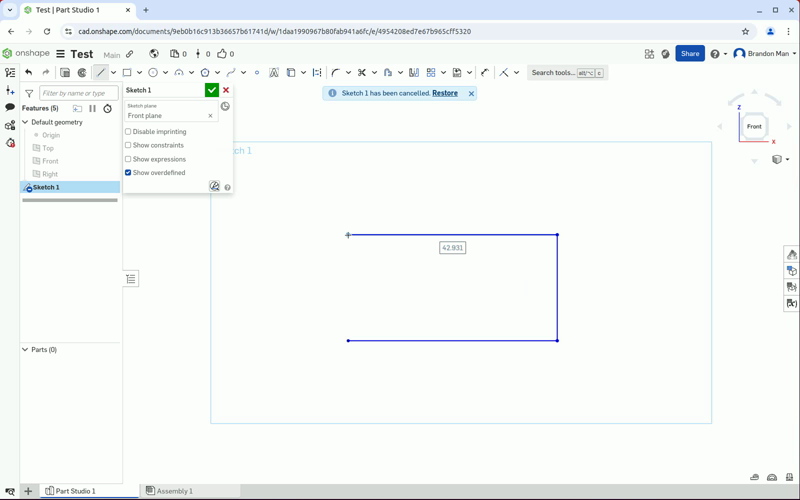
key_down(shift)
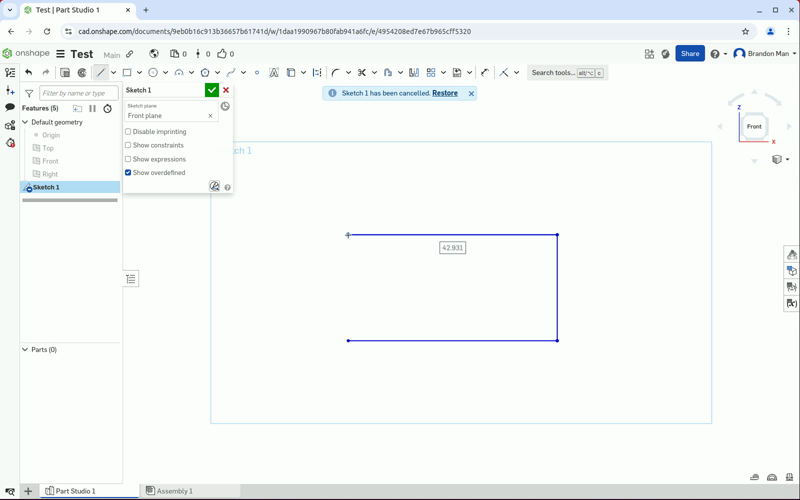
mouse_move(348, 340)
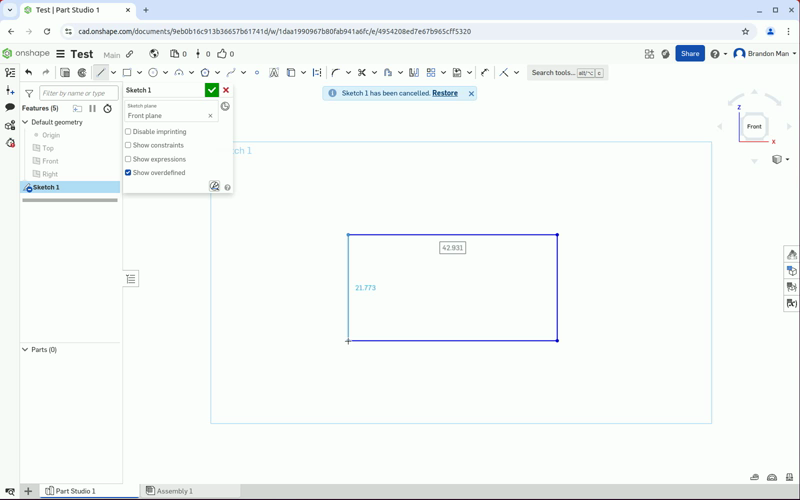
key_up(shift)
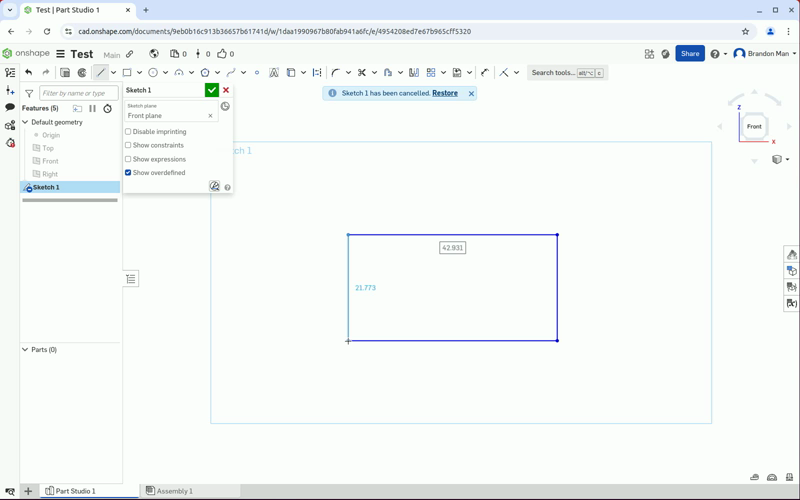
click(348, 340)
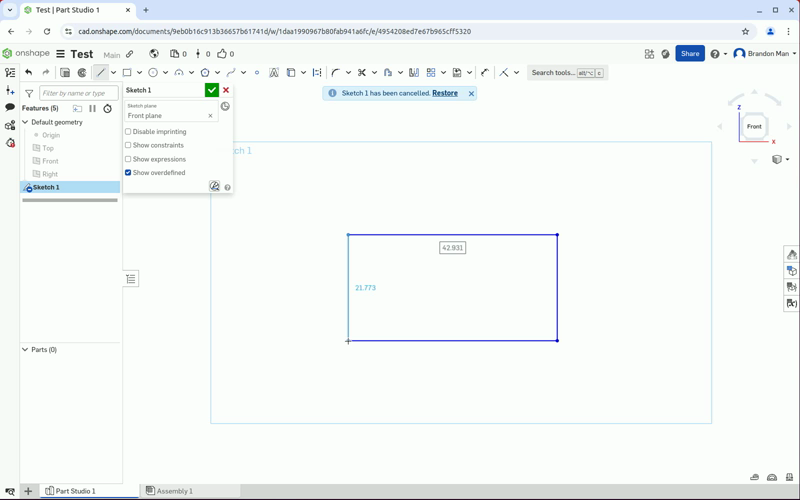
key(esc)
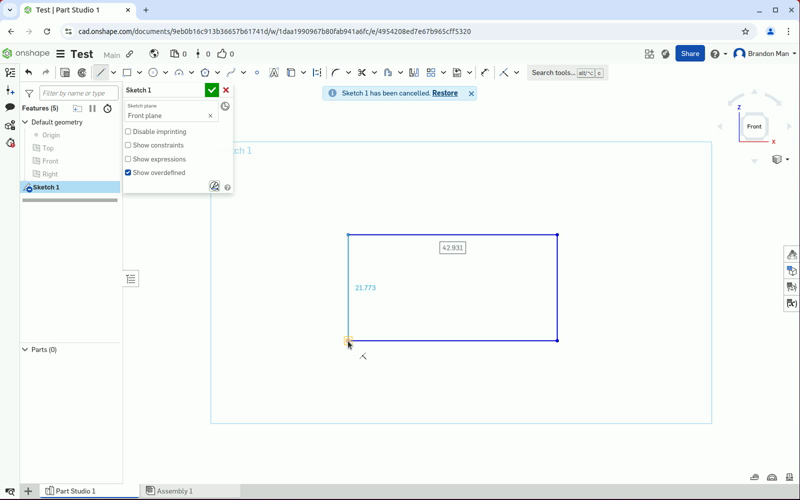
mouse_move(423, 319)
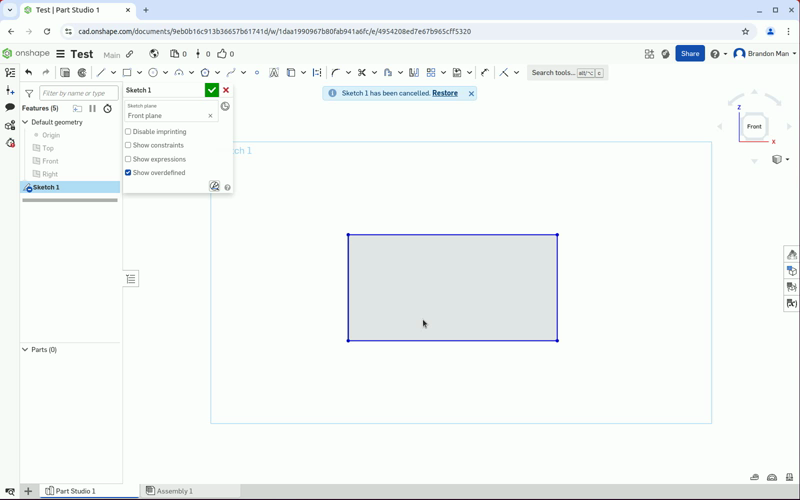
click(423, 319)
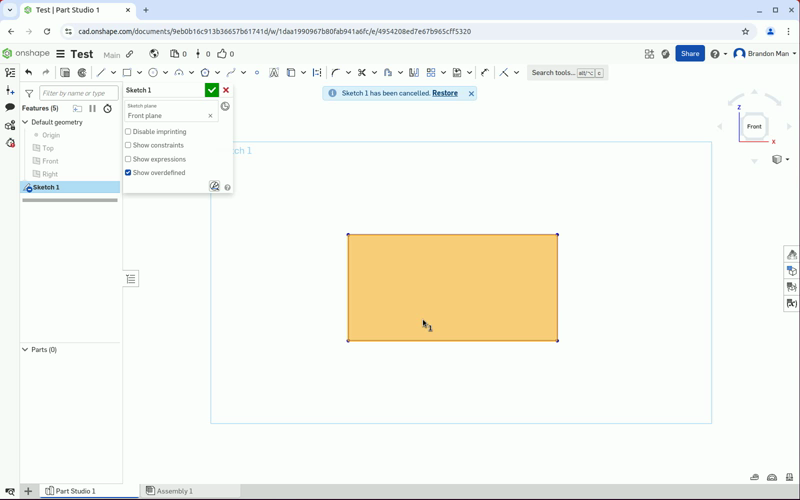
mouse_move(73, 352)
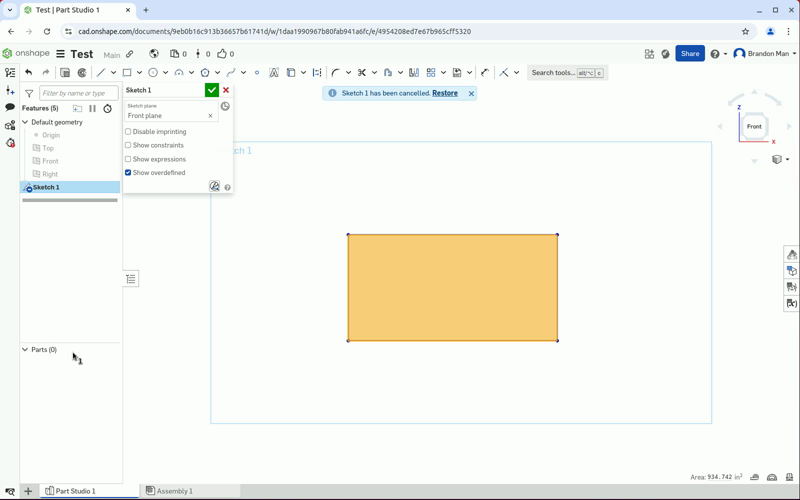
key(shift+y)
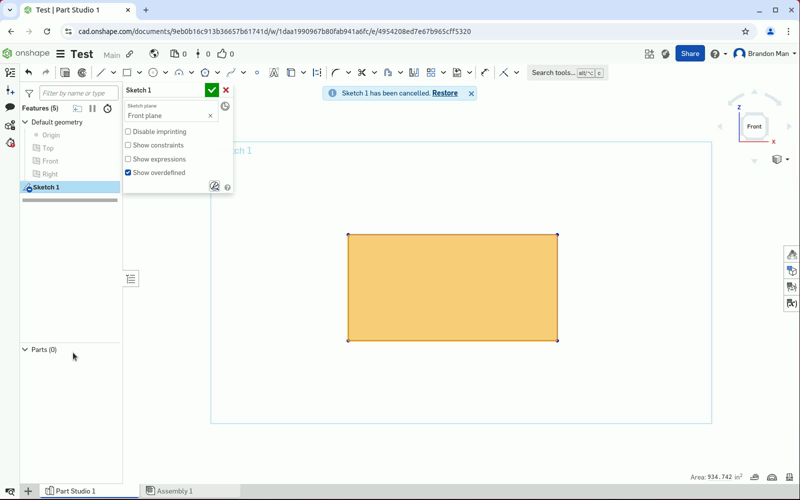
key(shift+e)
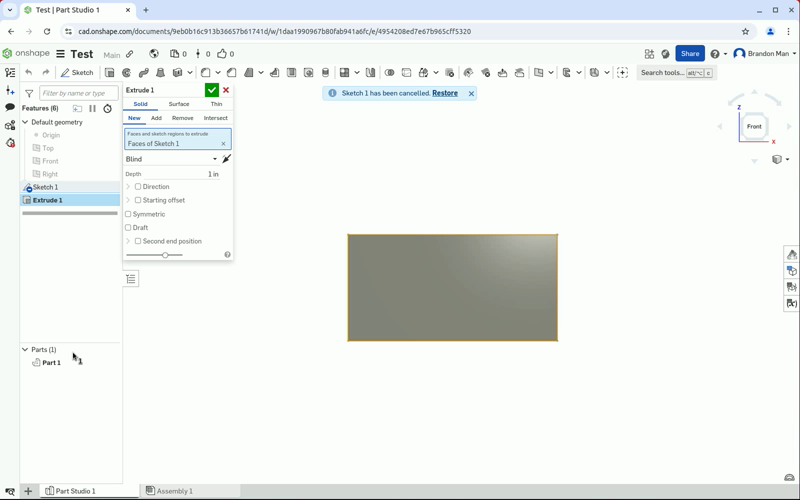
mouse_move(143, 106)
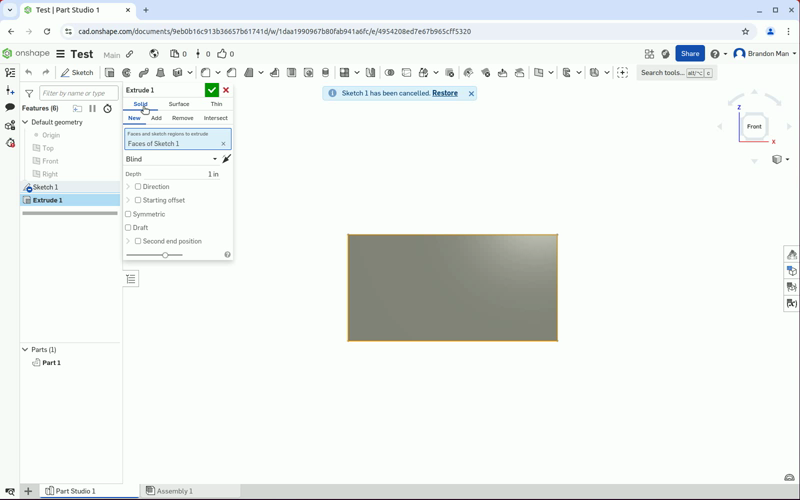
click(143, 106)
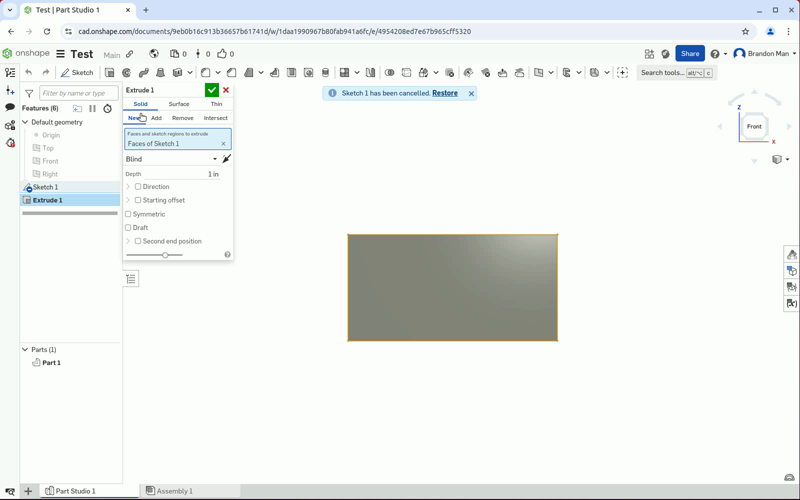
mouse_move(137, 120)
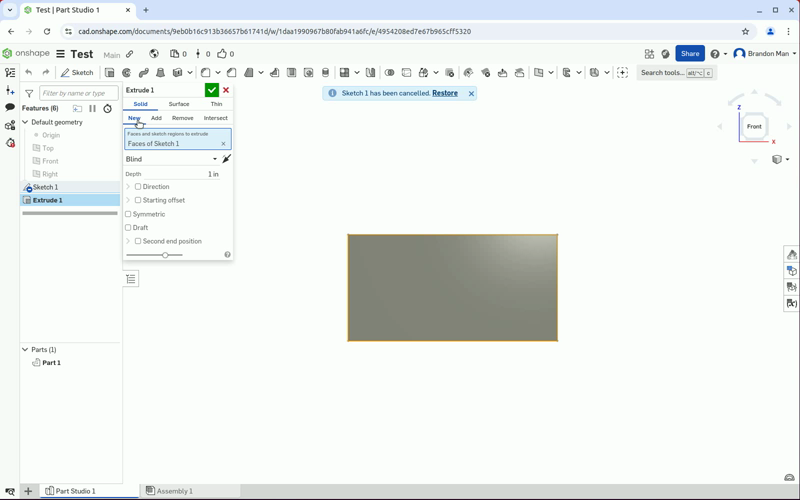
click(137, 120)
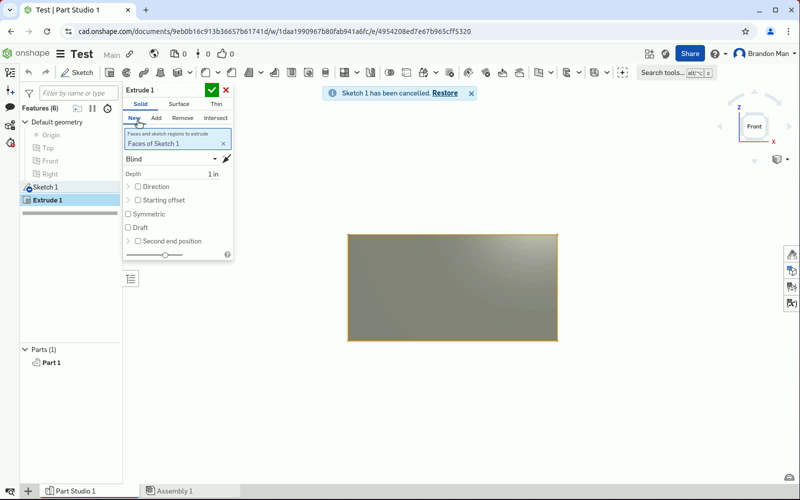
key(tab, 4)
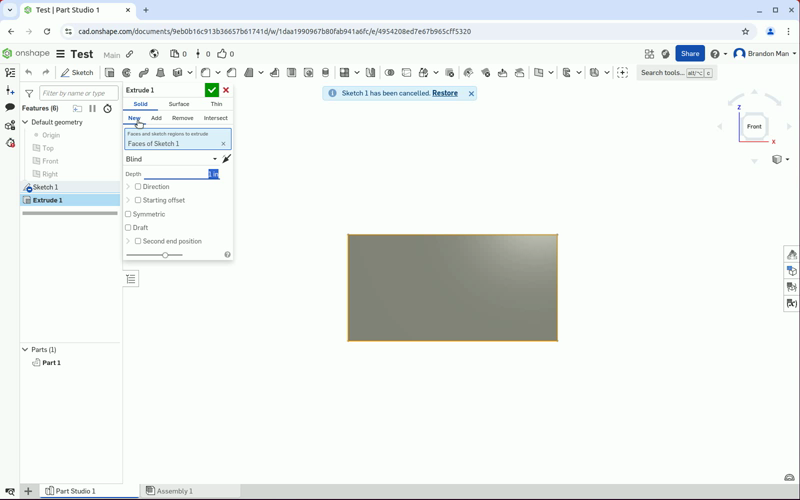
text(0.241)
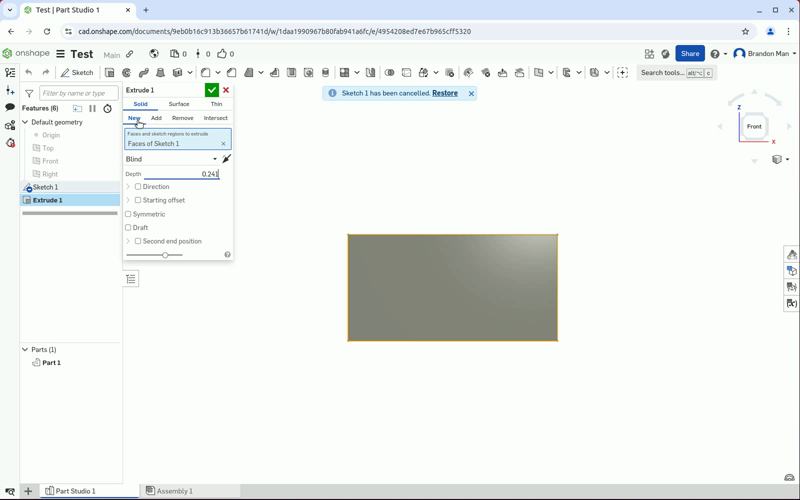
key(enter)
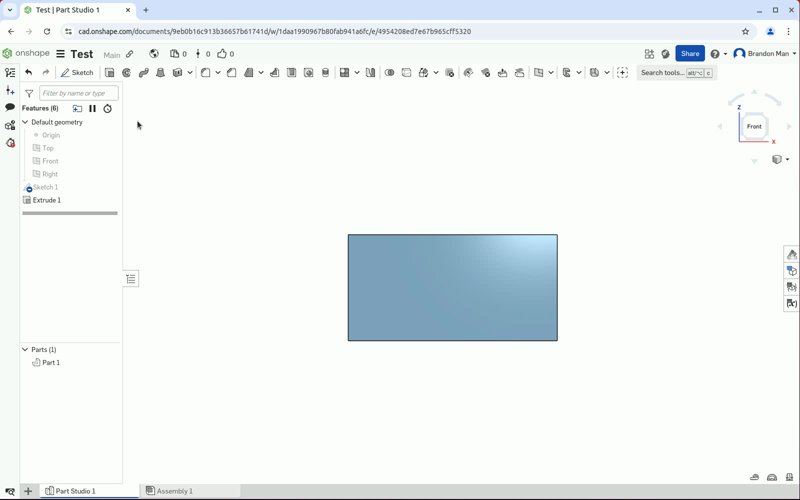
key(shift+h)
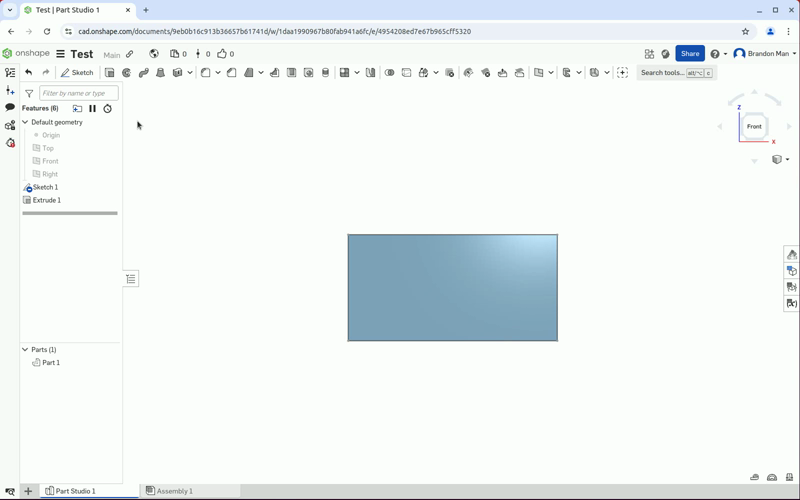
key(shift+h)
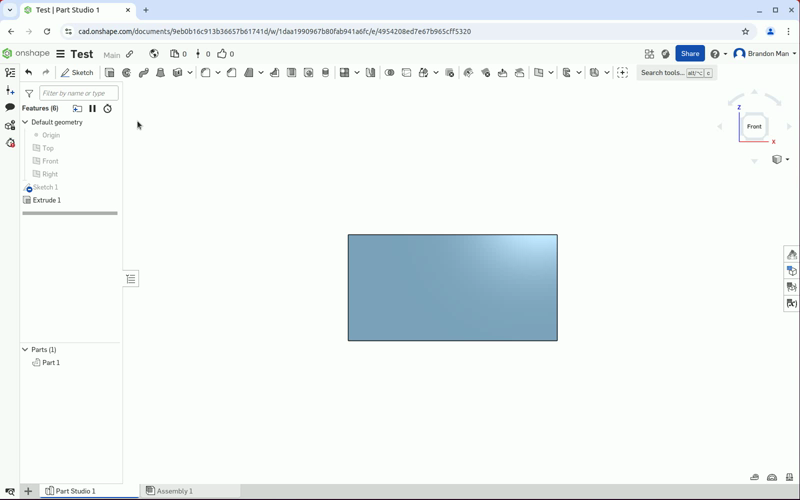
mouse_move(73, 189)
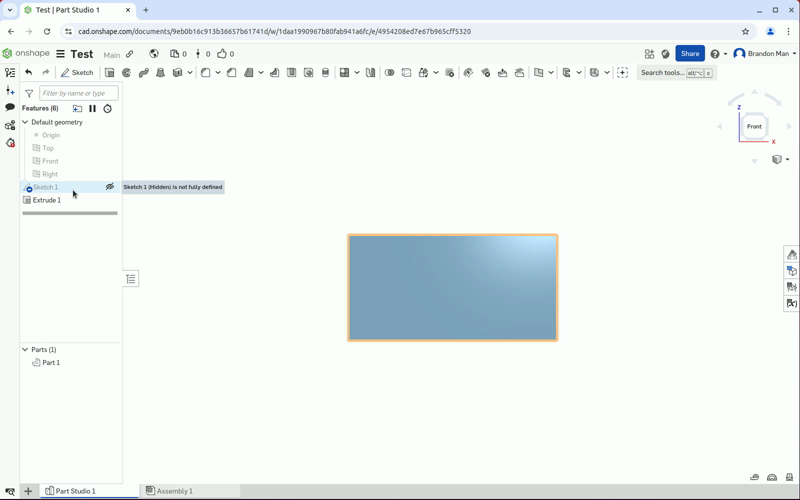
click(73, 189)
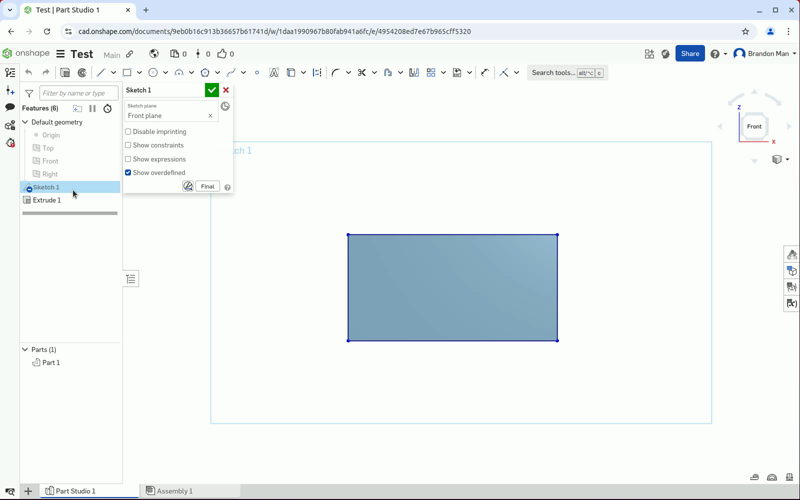
mouse_move(229, 92)
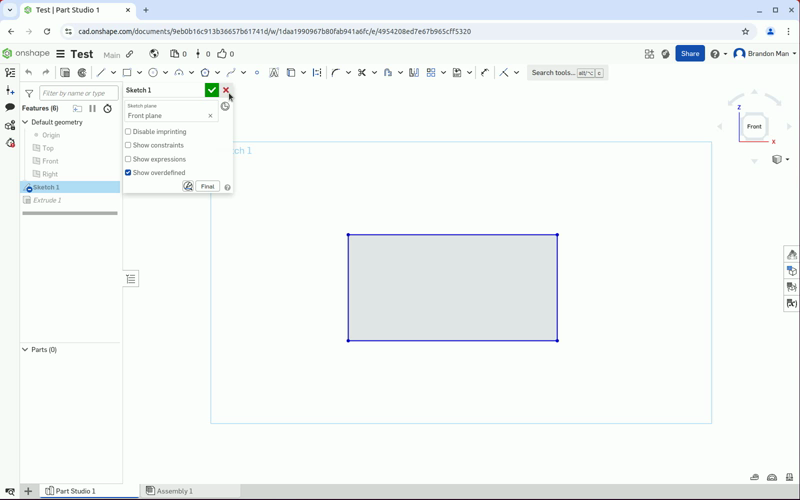
click(229, 92)
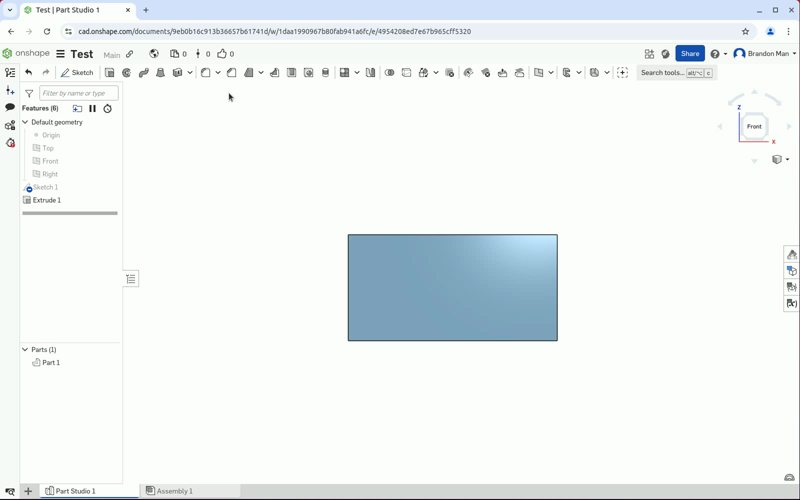
mouse_move(541, 75)
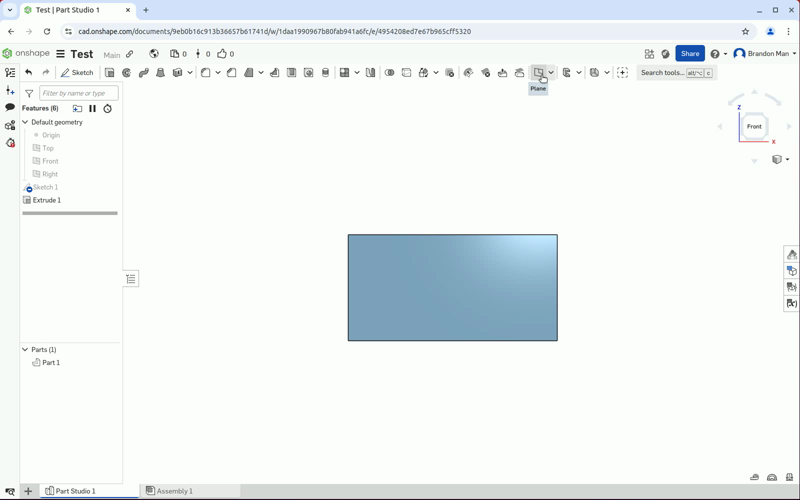
click(541, 75)
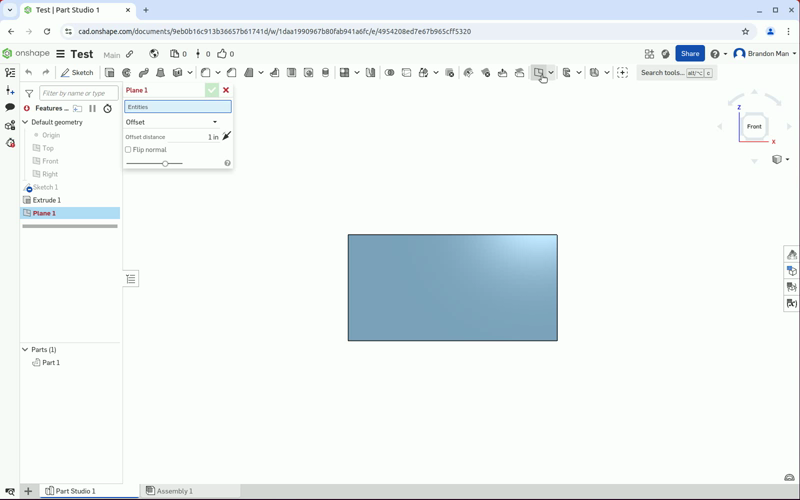
mouse_move(73, 163)
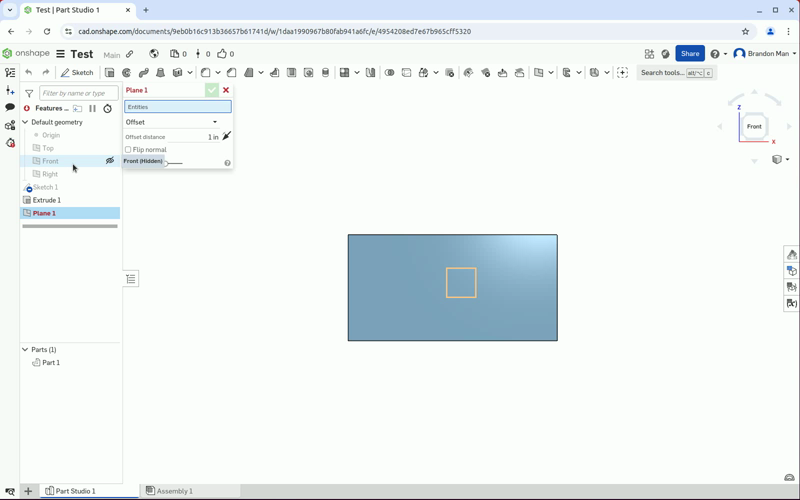
click(73, 163)
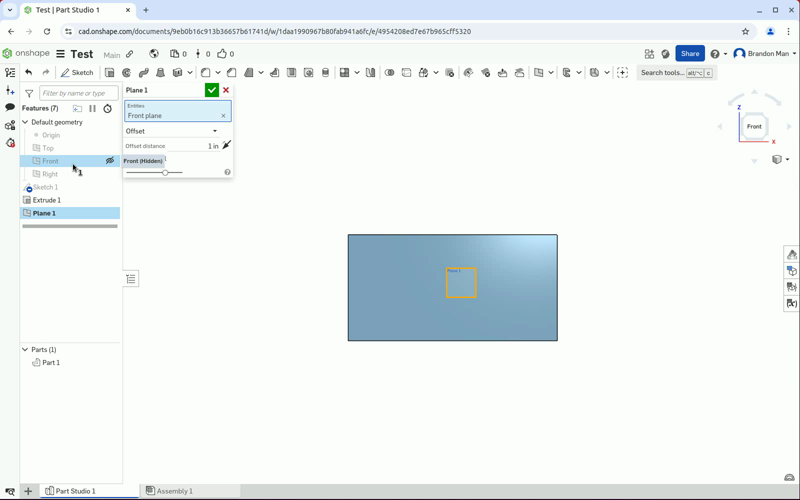
key(tab, 2)
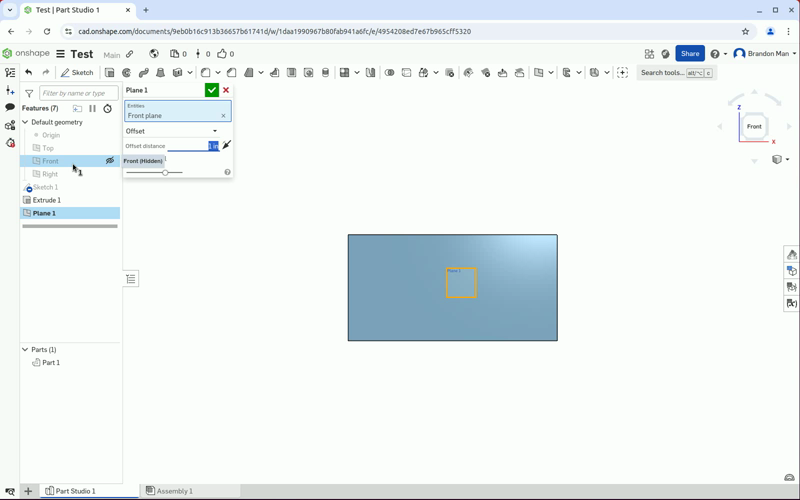
text(0.246)
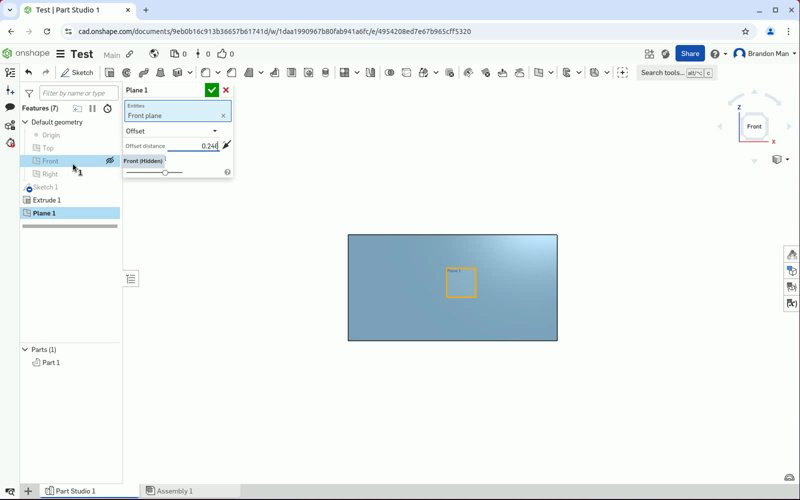
key(enter, 2)
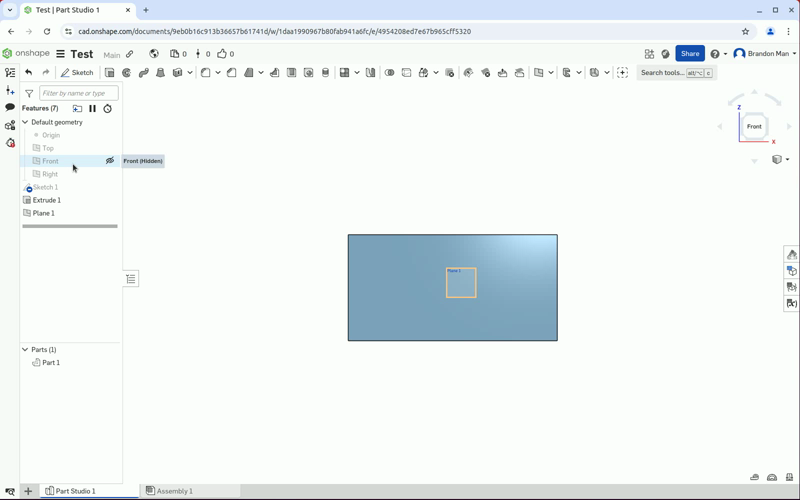
key(shift+s)
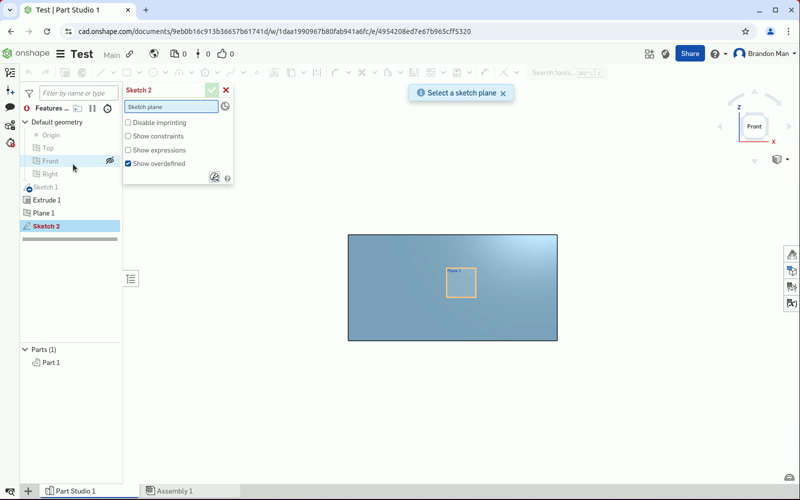
mouse_move(73, 215)
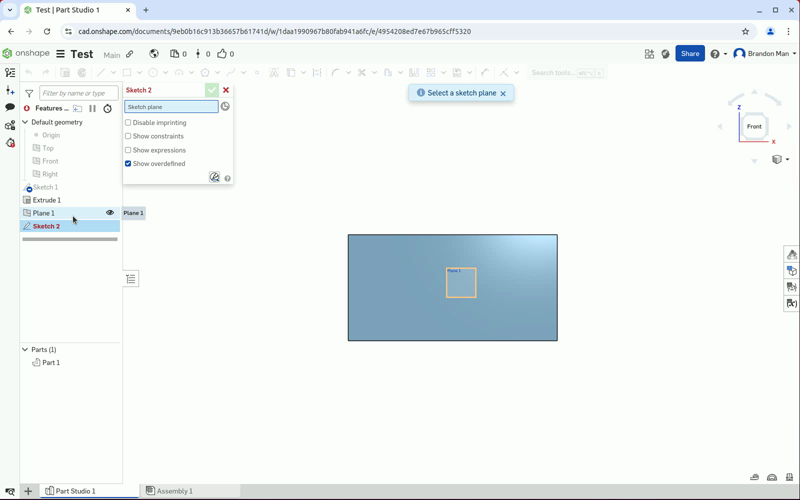
click(73, 215)
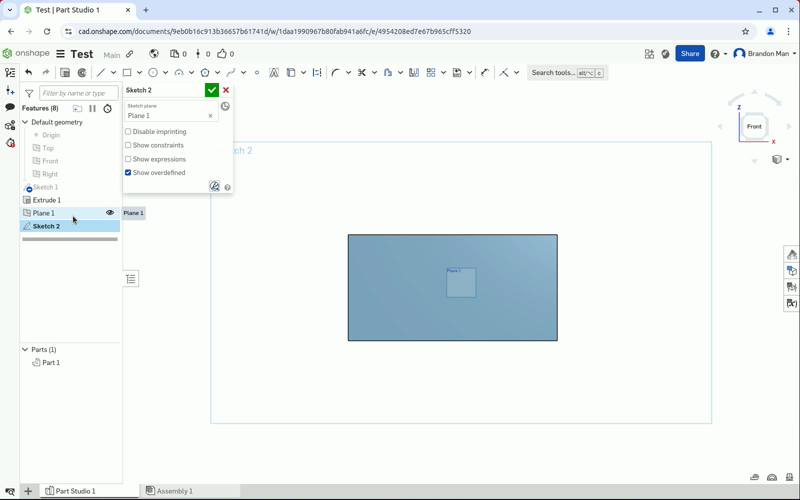
mouse_move(73, 352)
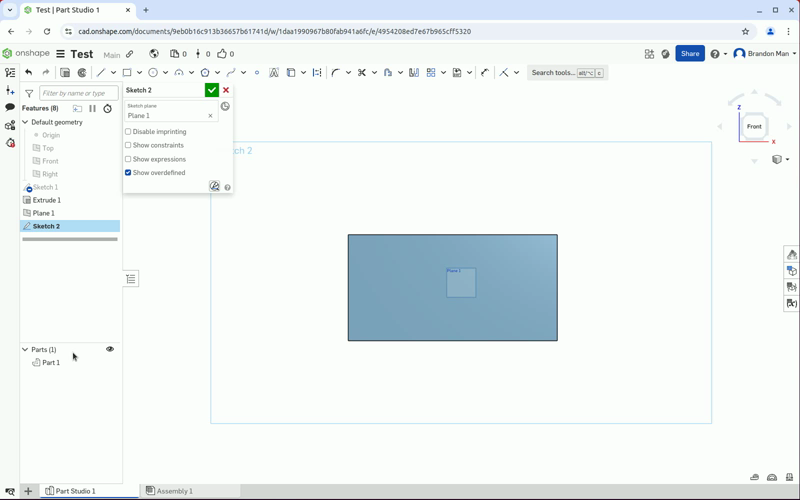
key(y)
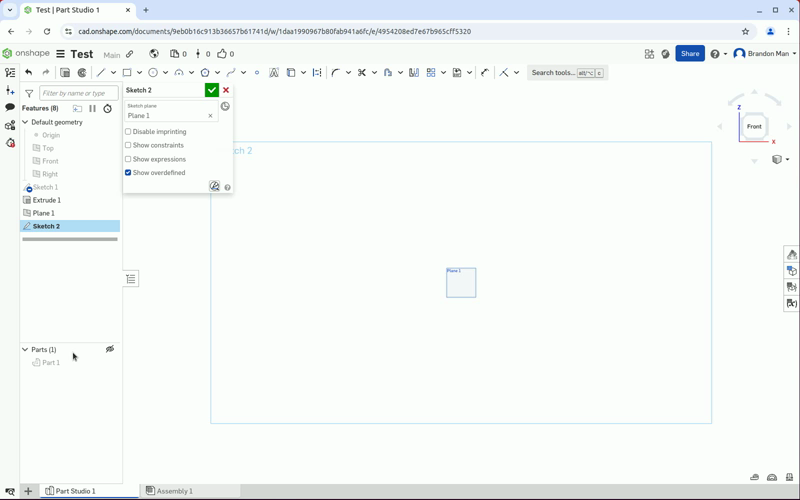
key(c)
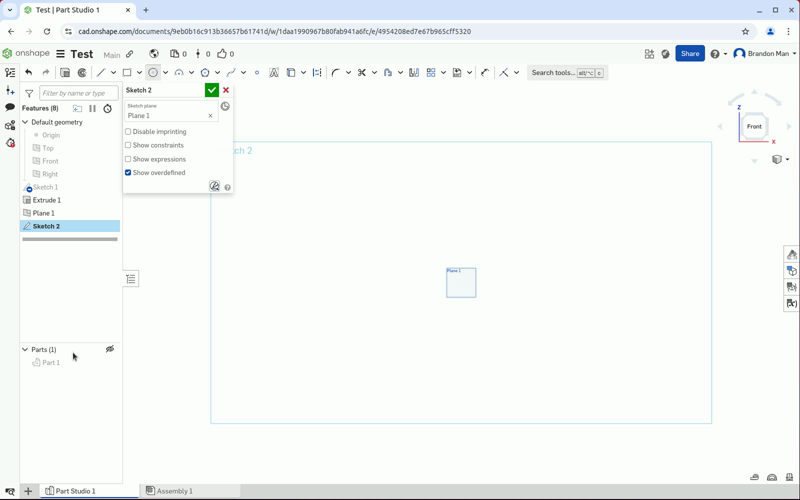
key_down(shift)
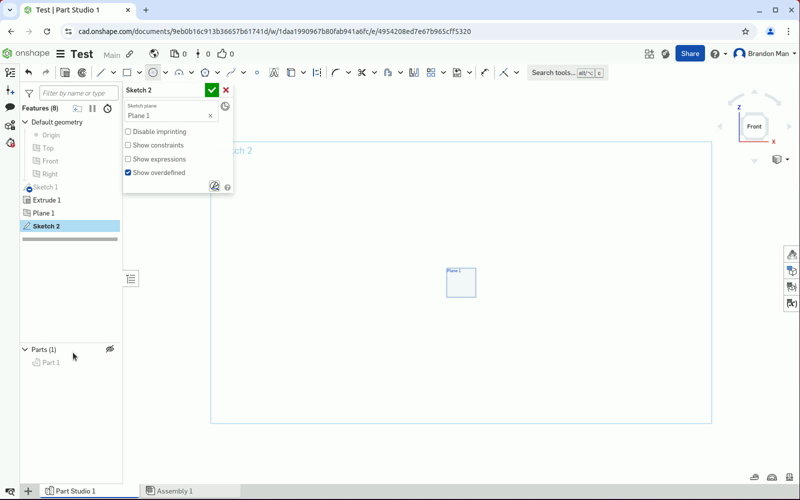
mouse_move(421, 282)
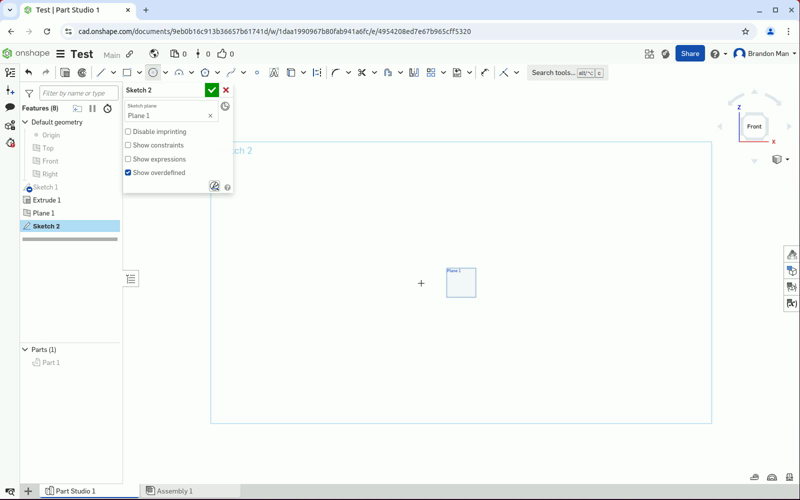
click(421, 282)
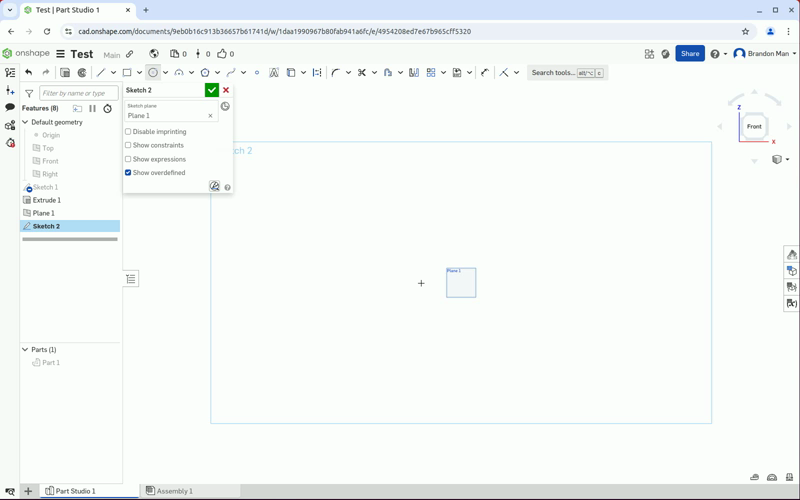
key_up(shift)
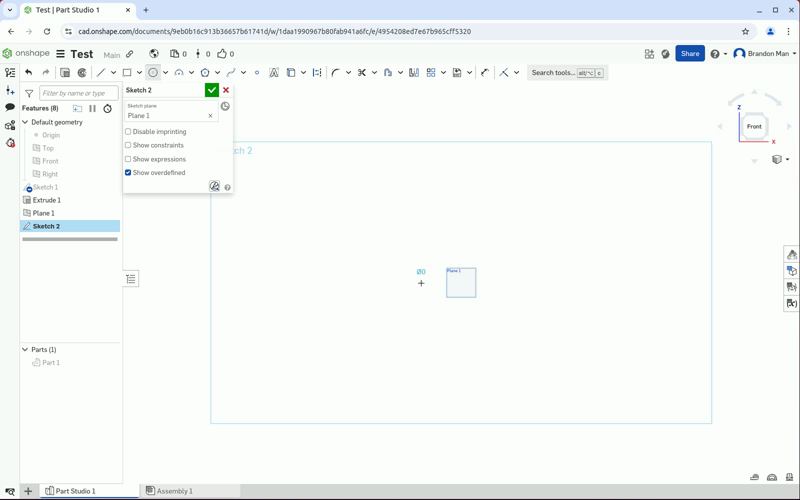
mouse_move(429, 282)
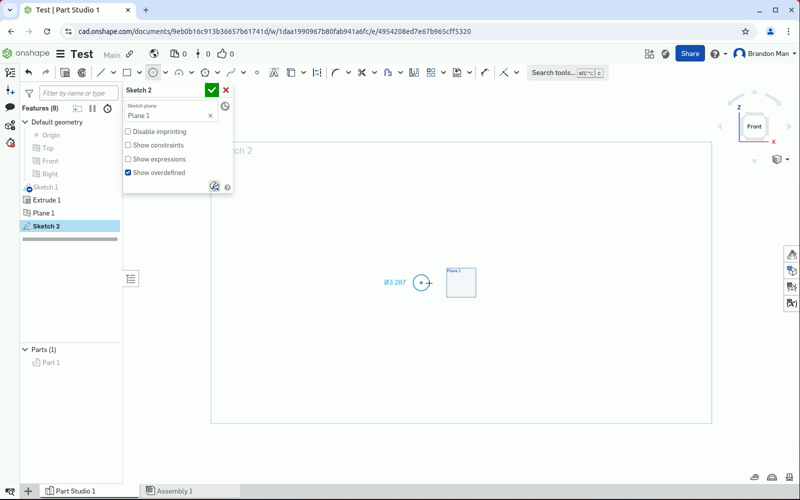
click(429, 282)
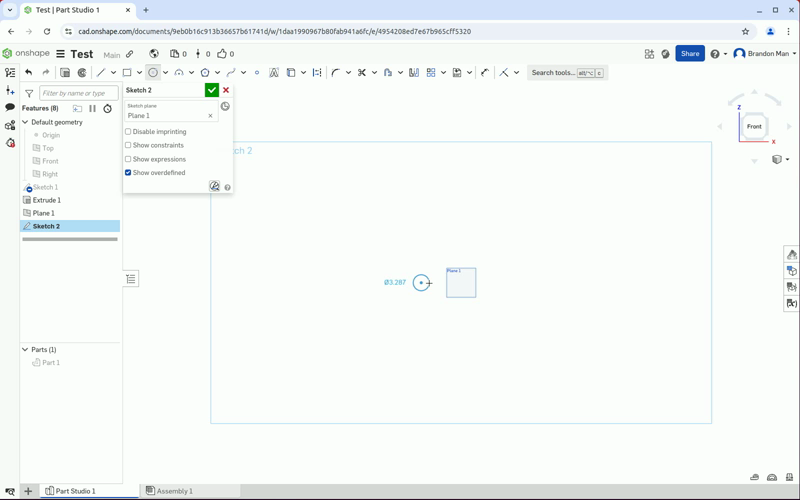
key(esc)
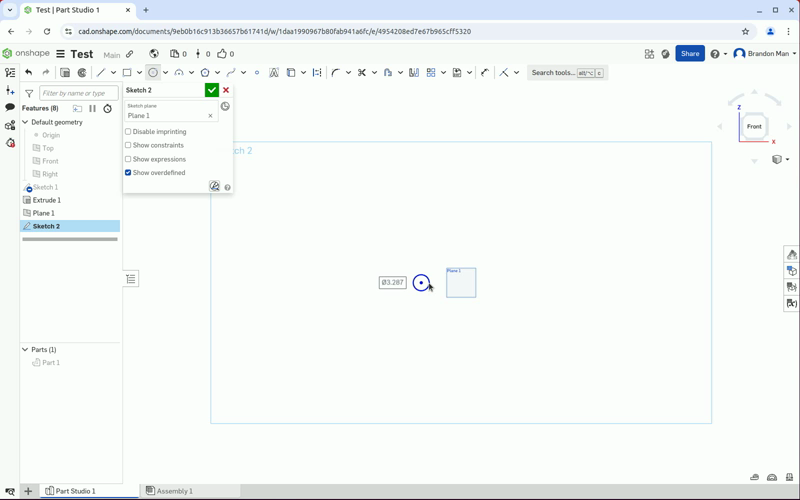
mouse_move(423, 288)
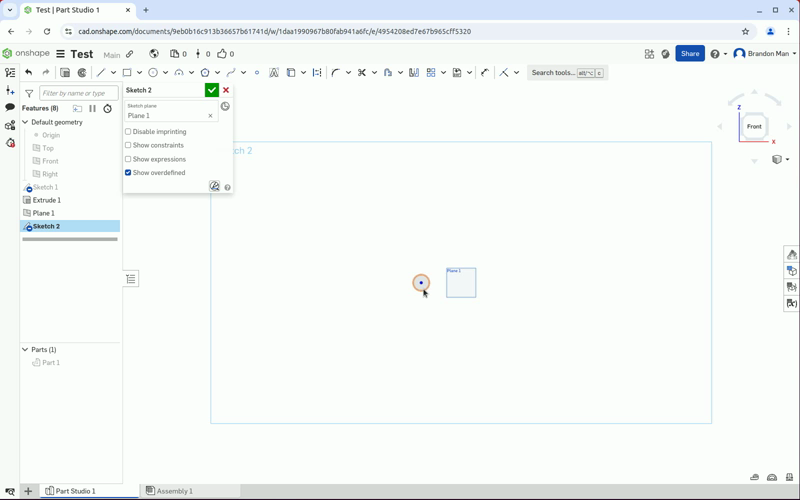
scroll(6)
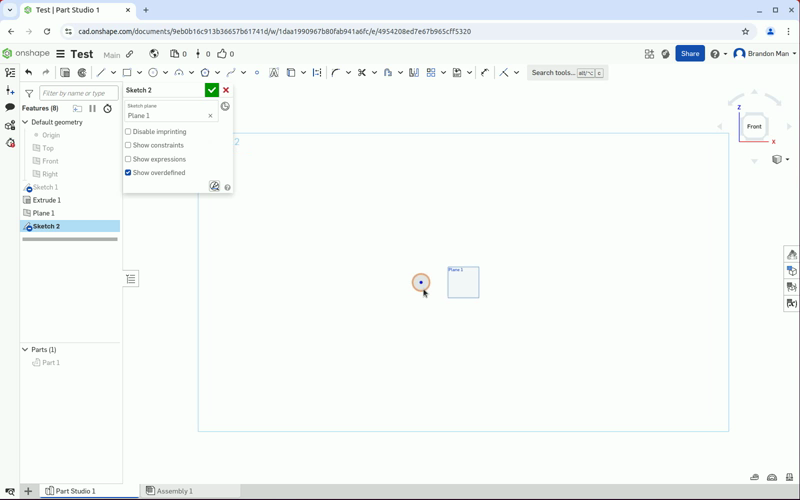
scroll(6)
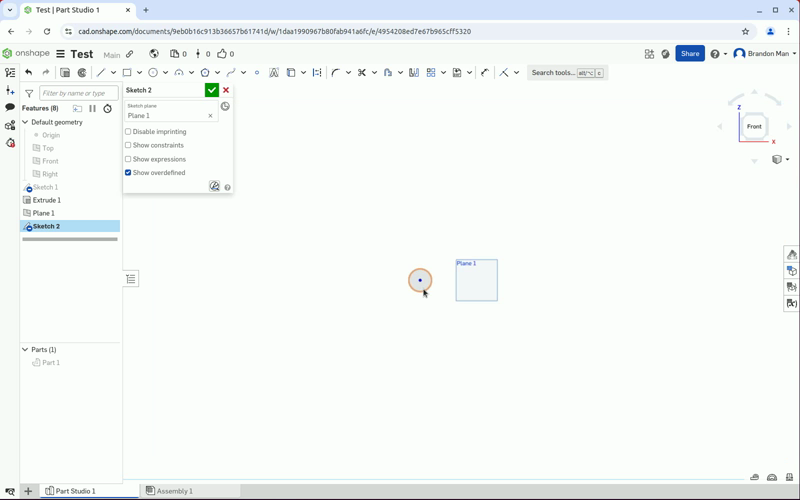
scroll(6)
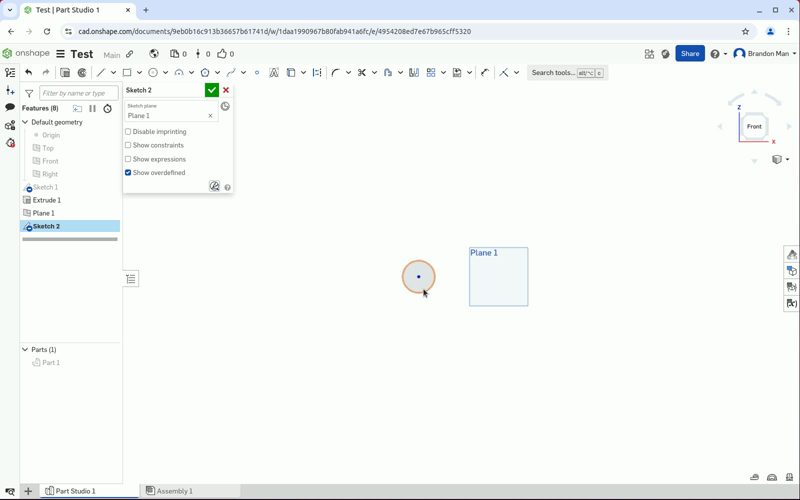
scroll(6)
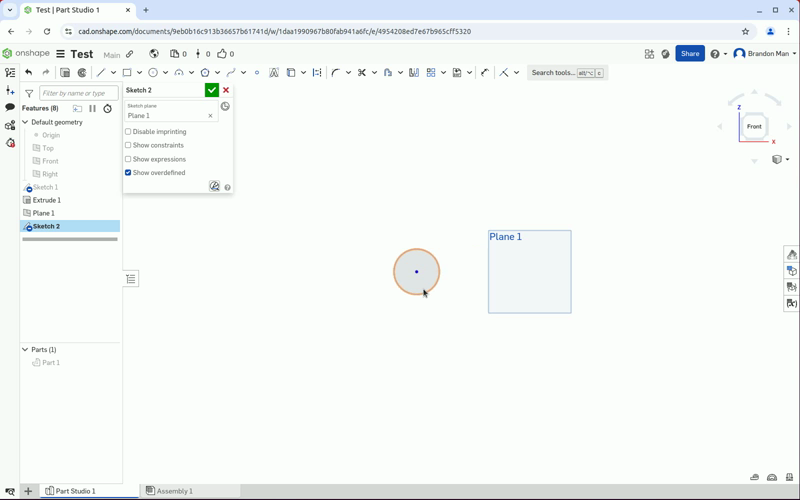
scroll(6)
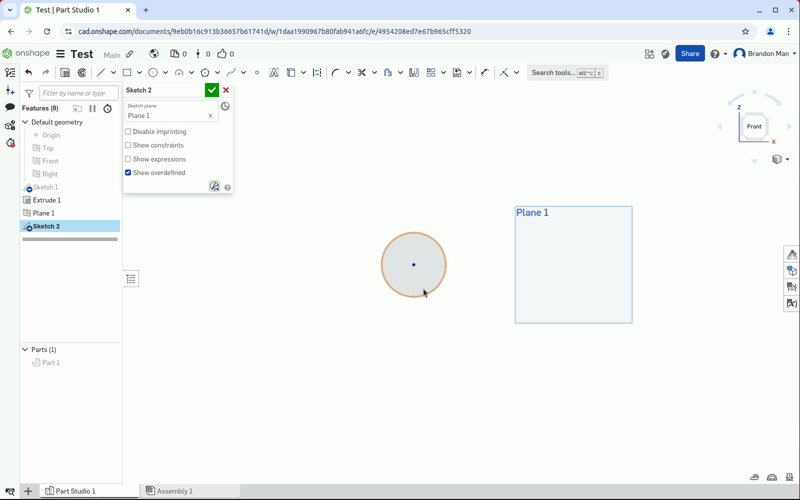
scroll(6)
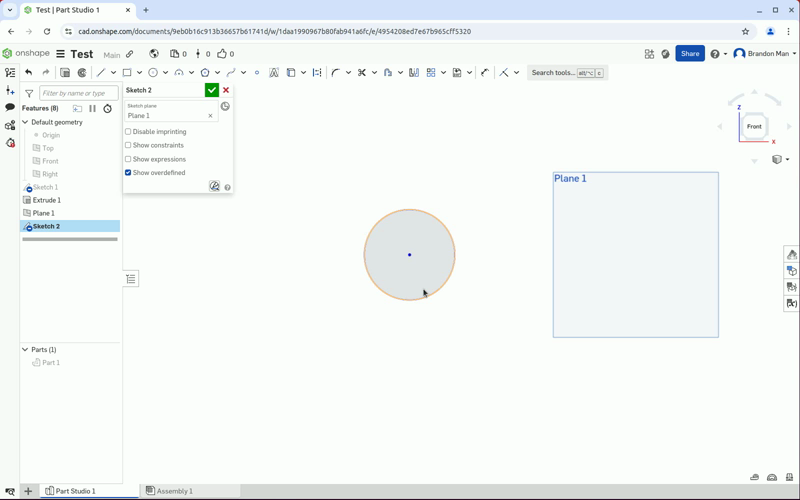
scroll(6)
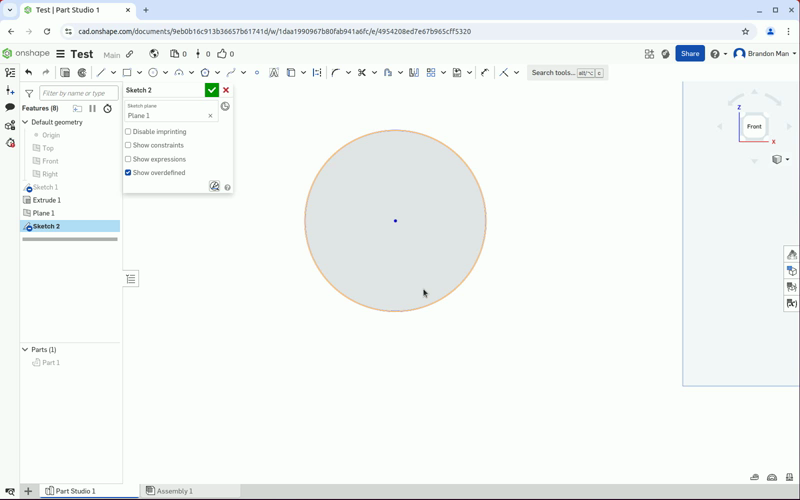
click(423, 288)
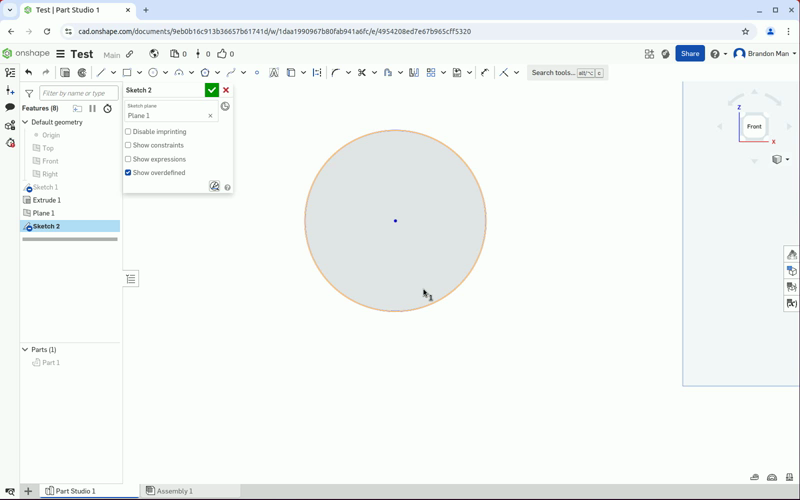
scroll(-6)
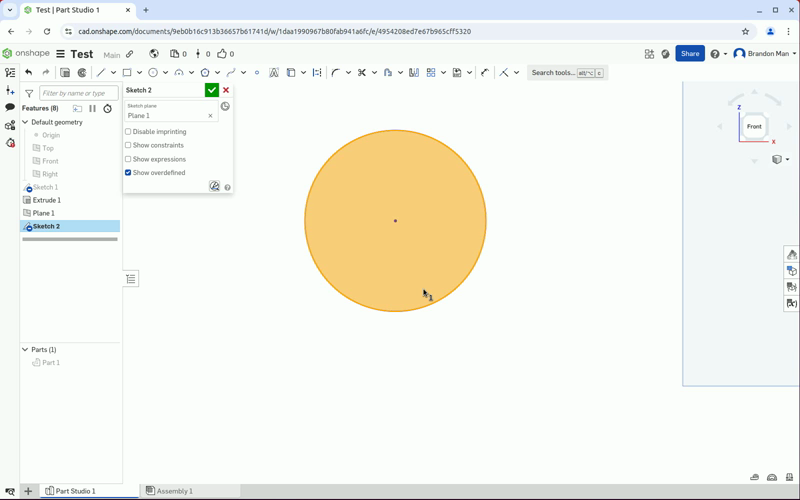
scroll(-6)
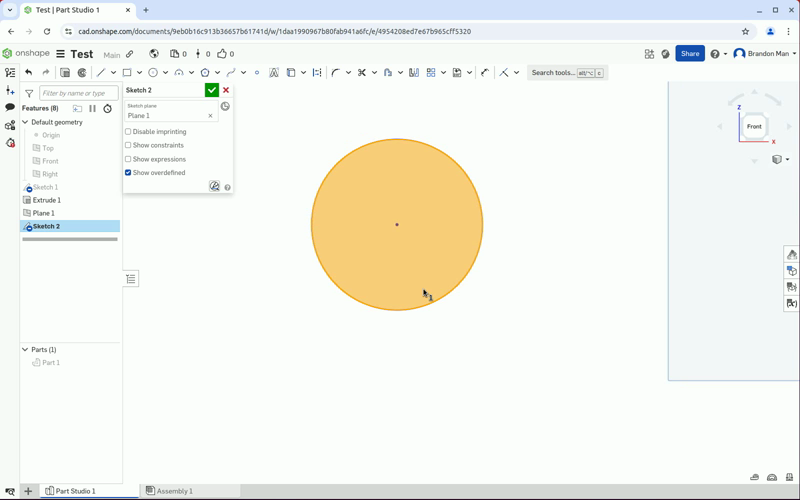
scroll(-6)
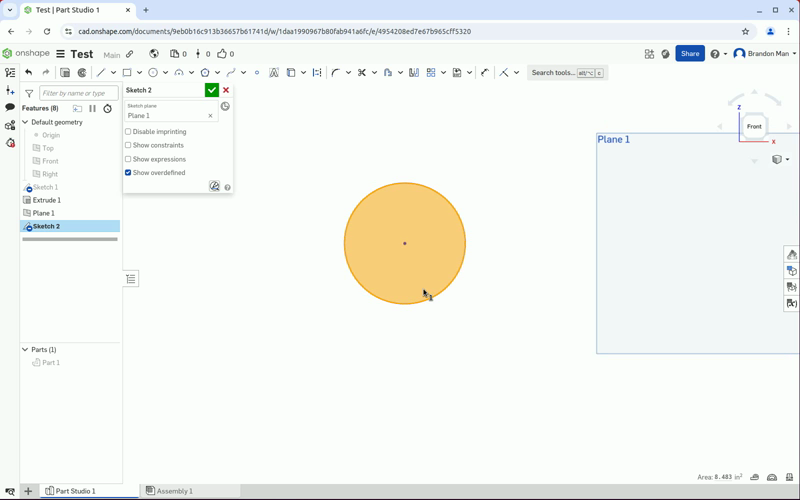
scroll(-6)
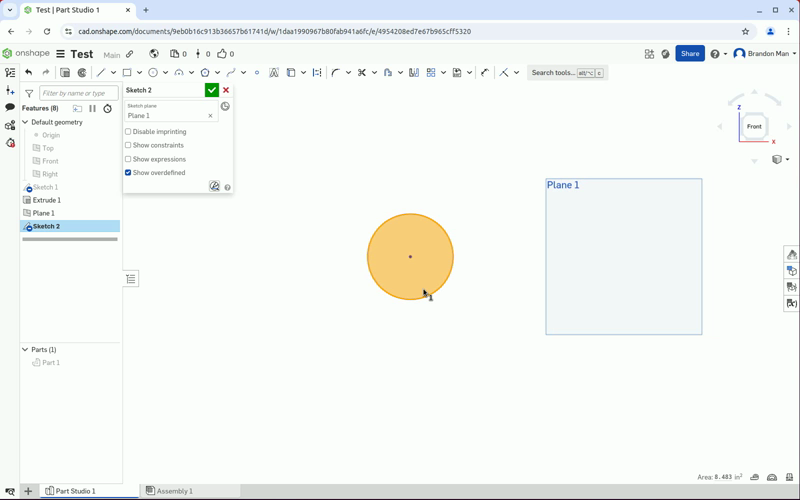
scroll(-6)
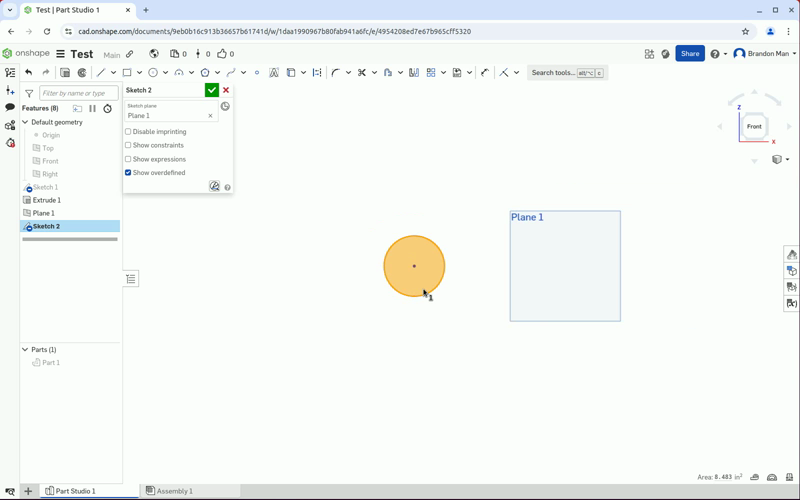
scroll(-6)
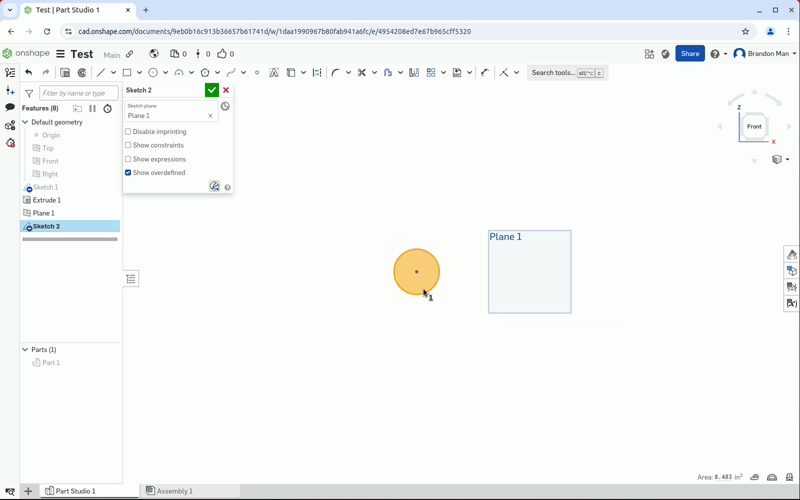
scroll(-6)
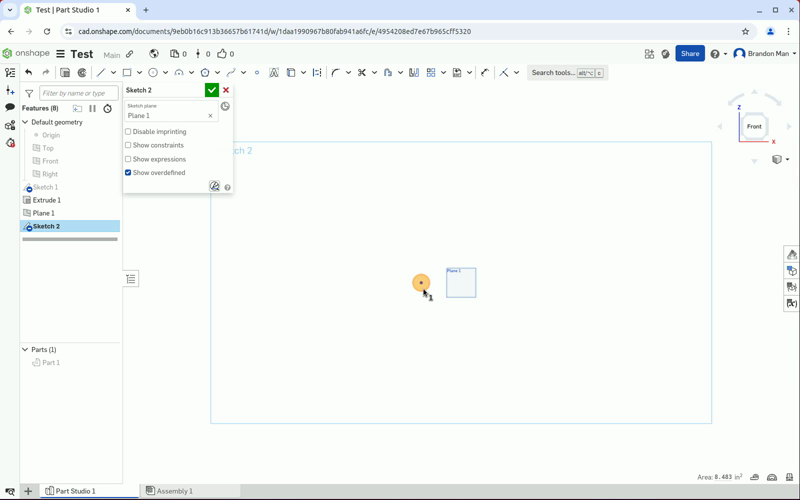
mouse_move(73, 352)
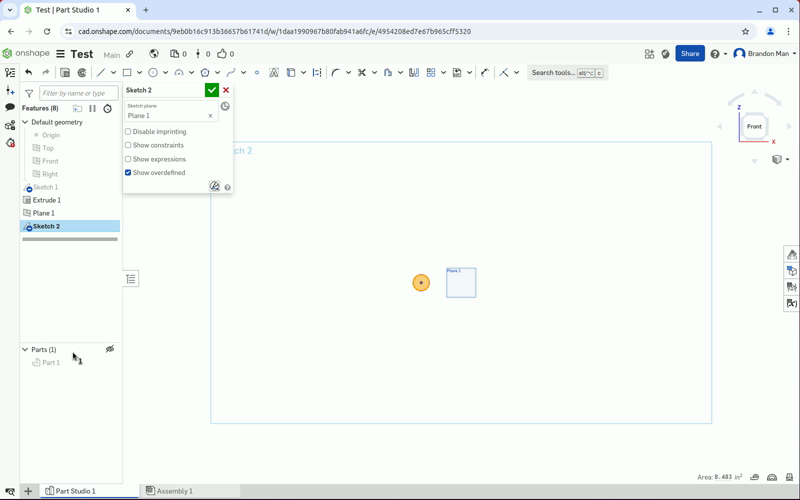
key(shift+y)
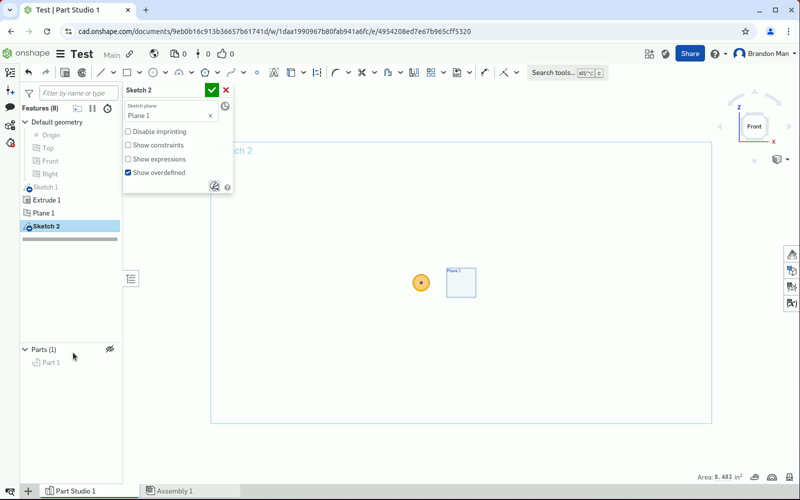
key(shift+e)
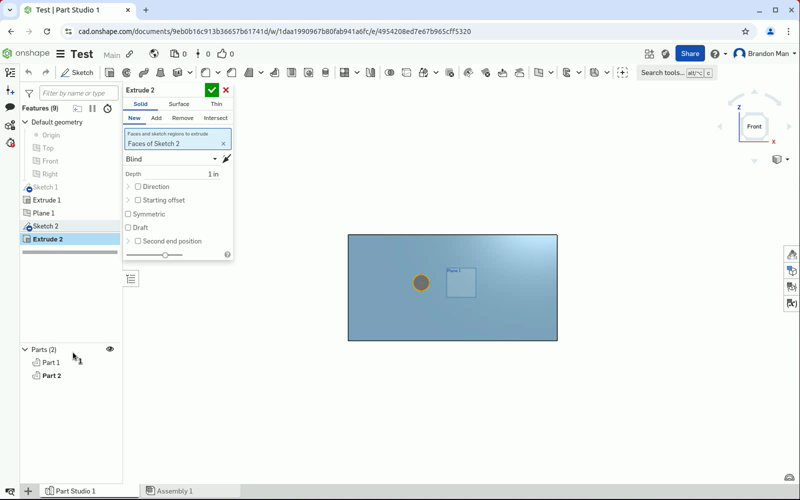
mouse_move(143, 106)
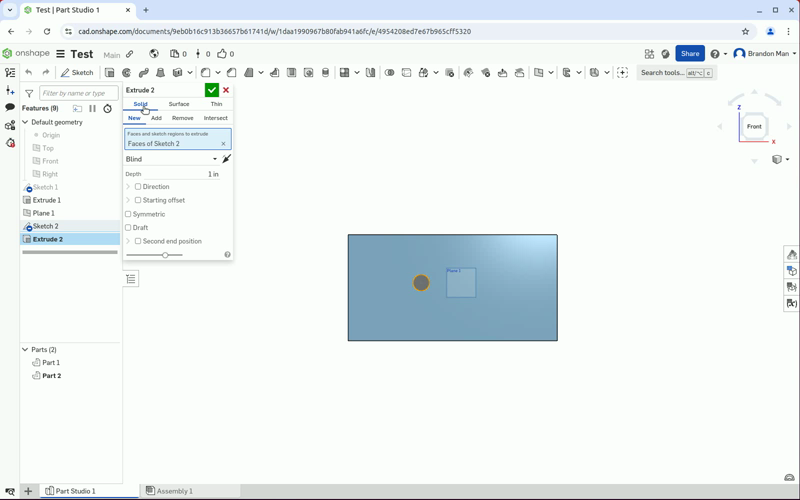
click(143, 106)
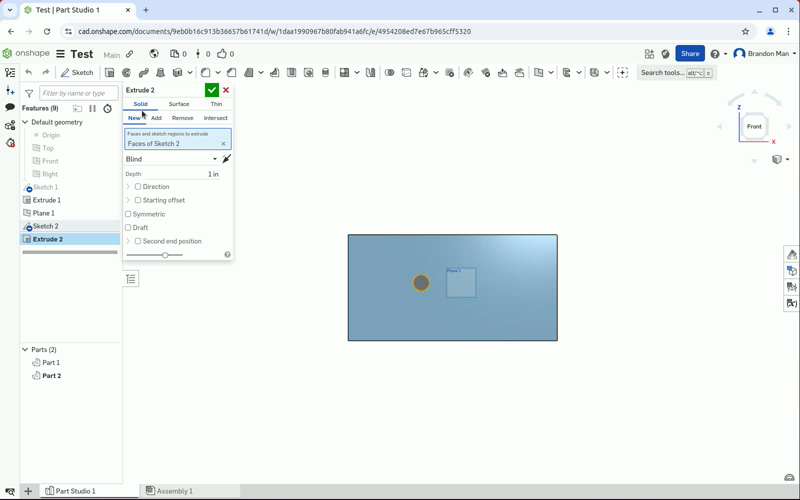
mouse_move(137, 120)
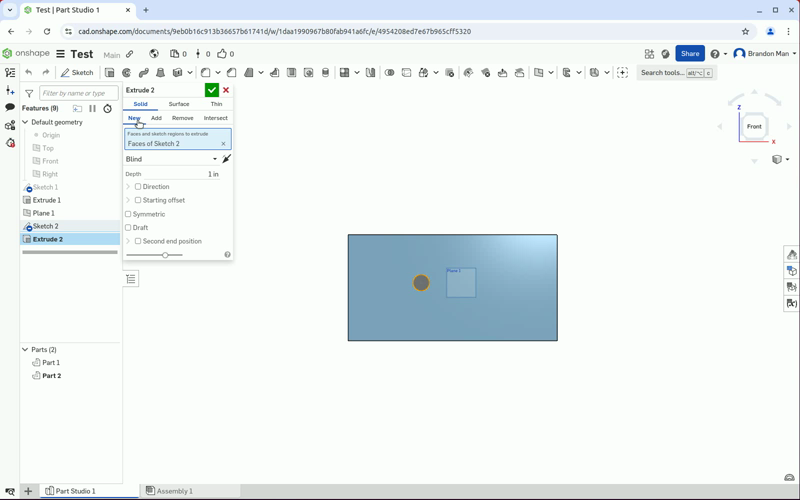
click(137, 120)
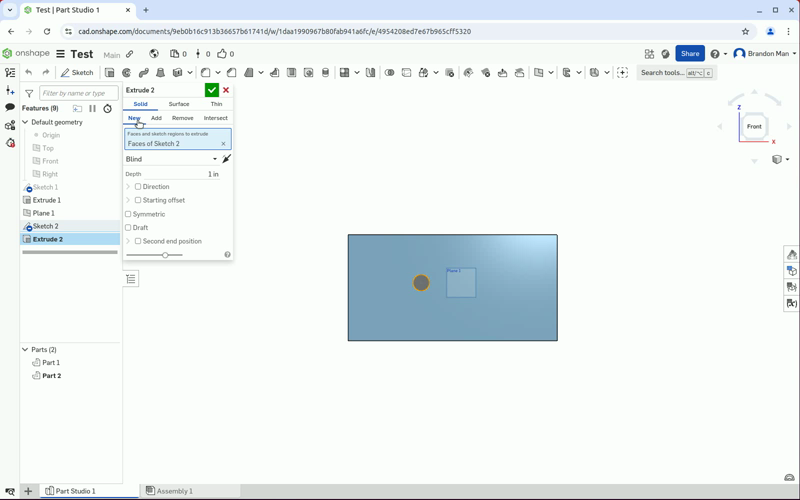
key(tab, 4)
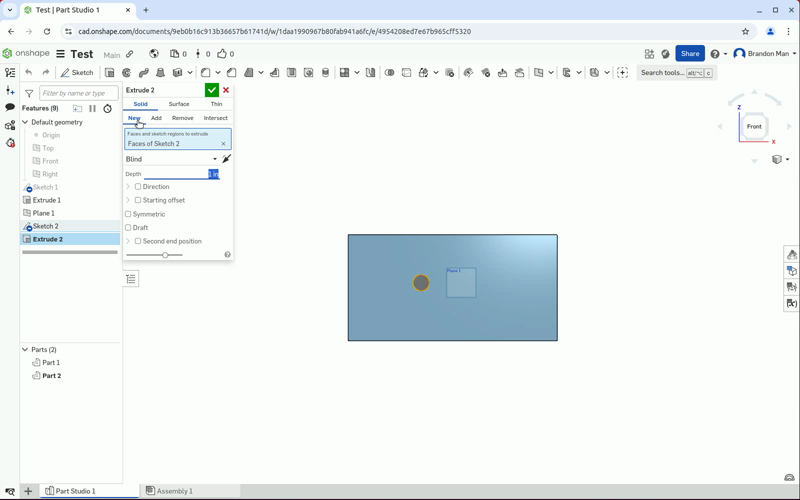
text(10.832)
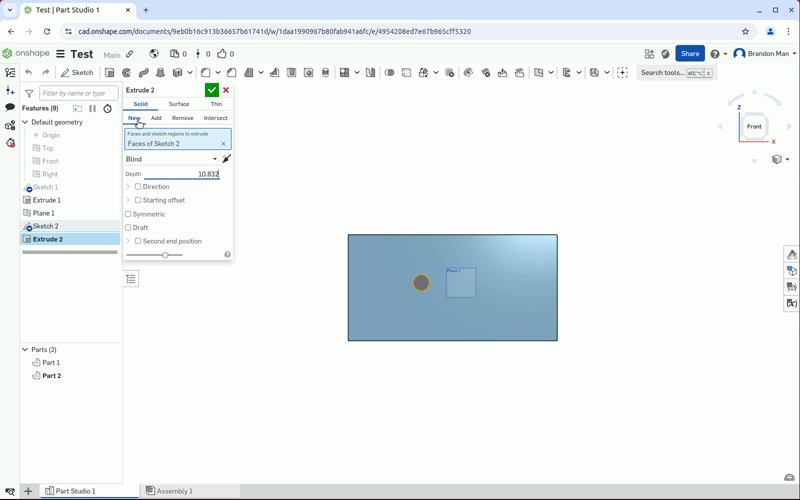
key(enter)
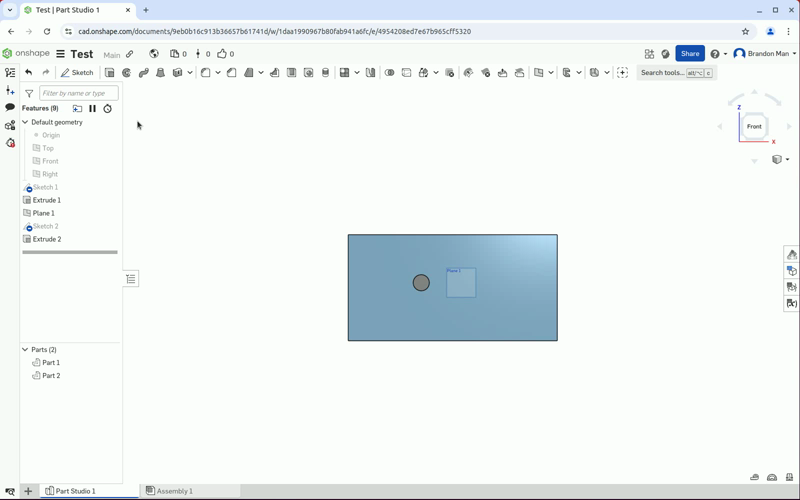
key(shift+h)
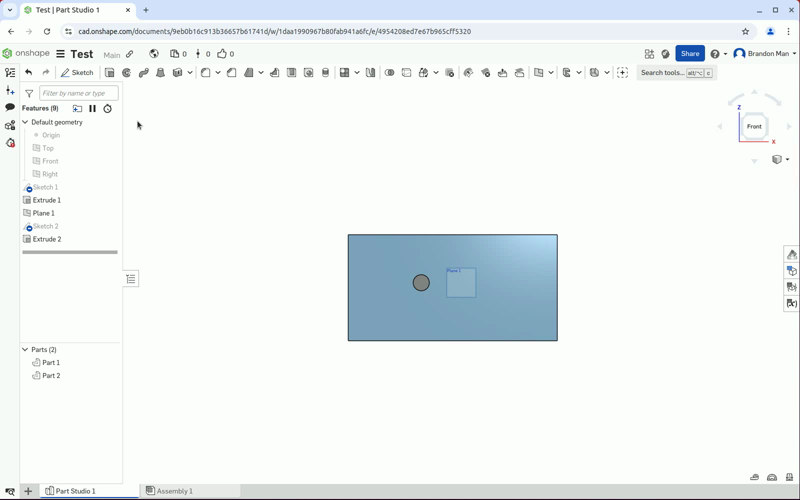
key(shift+h)
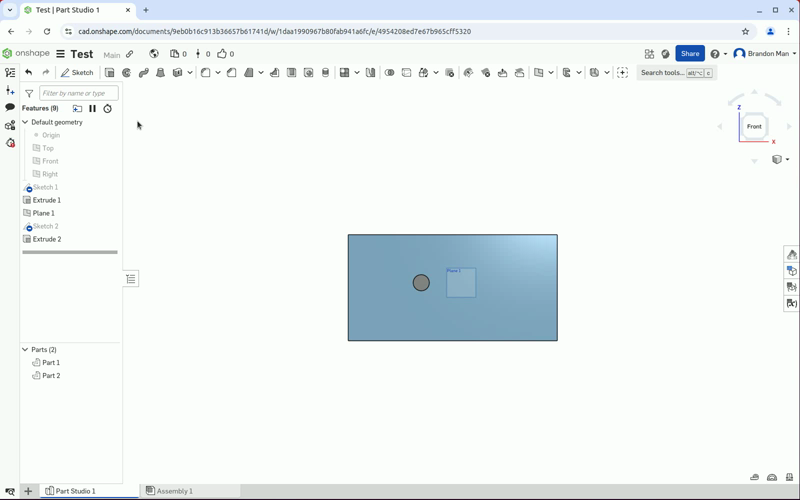
mouse_move(73, 189)
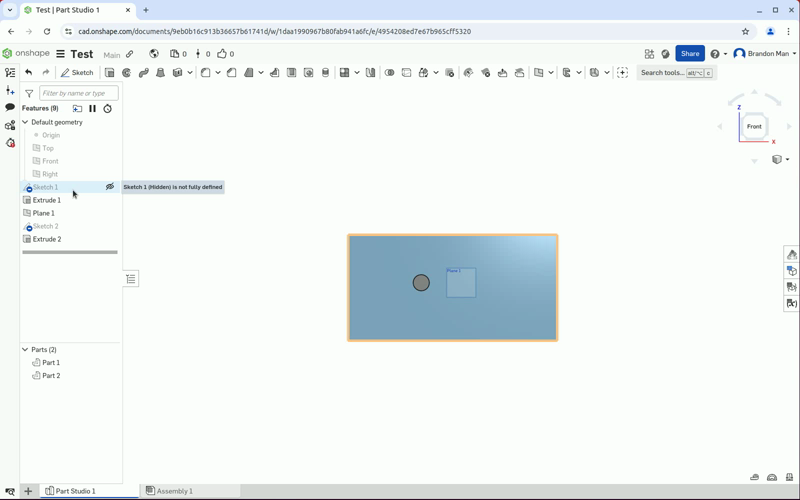
click(73, 189)
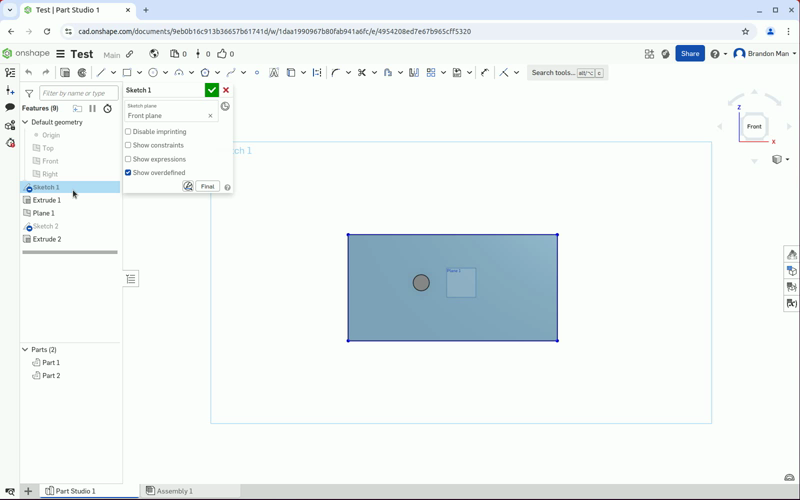
mouse_move(229, 92)
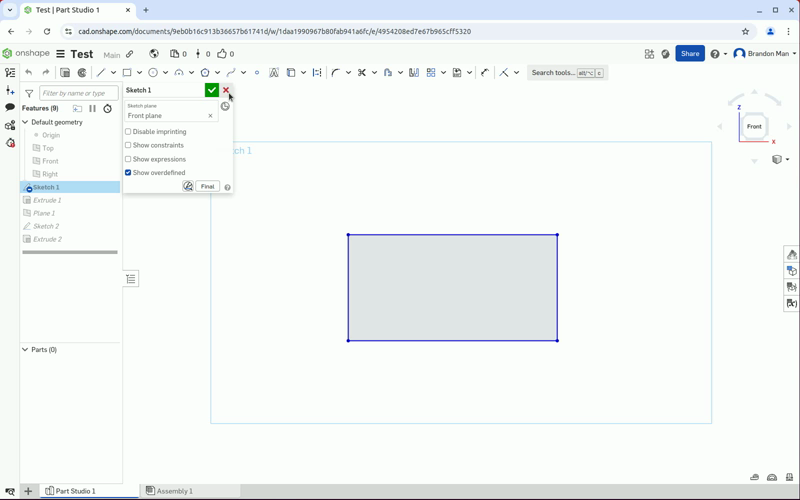
click(229, 92)
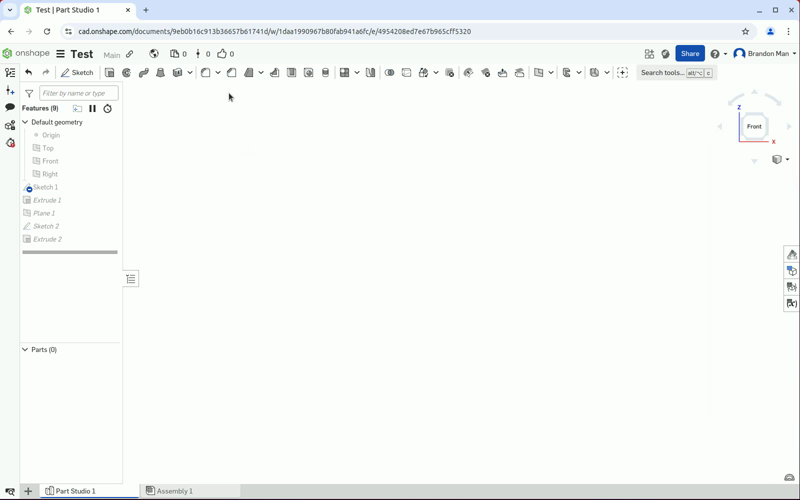
key(shift+s)
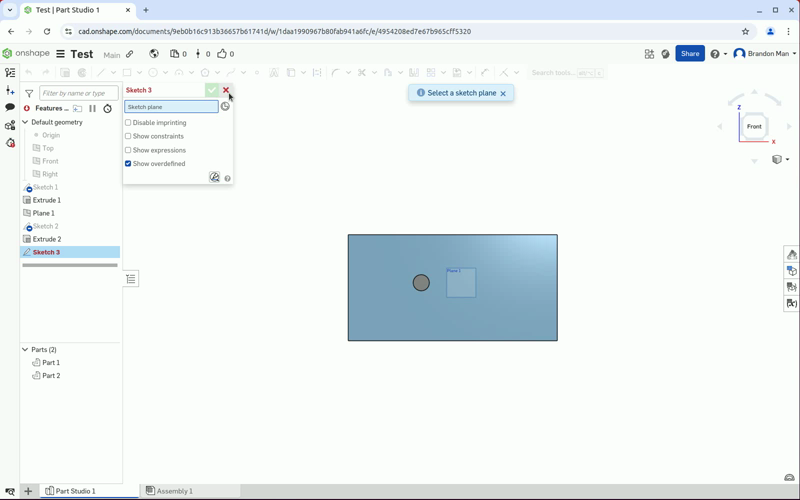
mouse_move(73, 215)
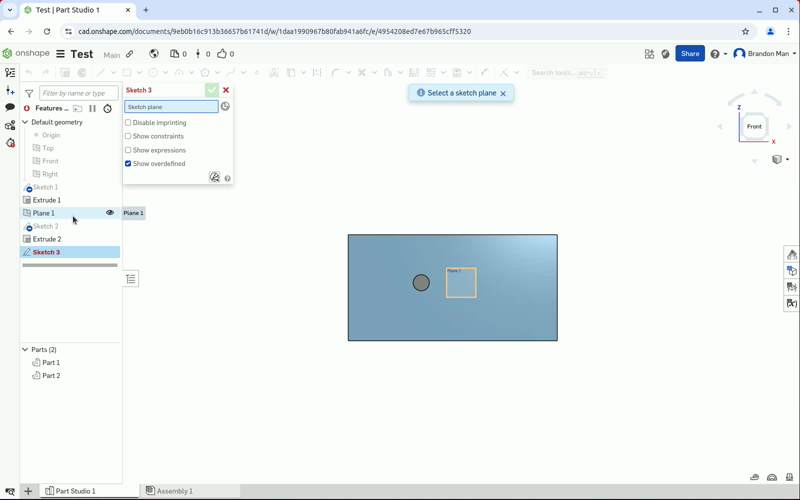
click(73, 215)
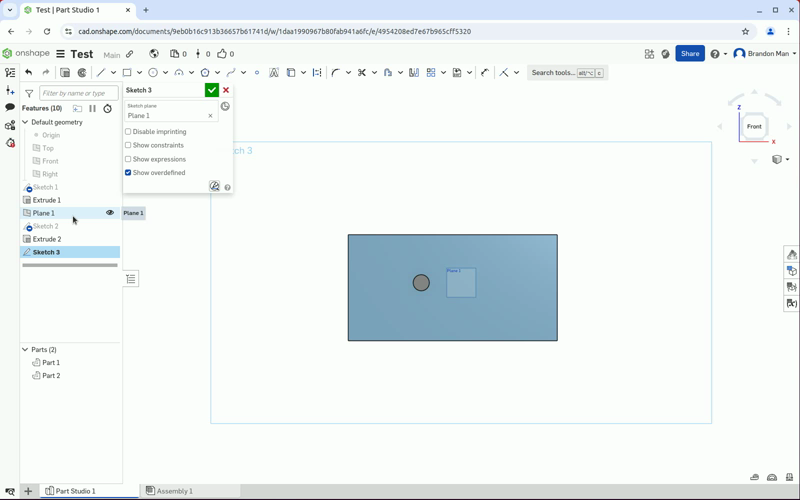
mouse_move(73, 352)
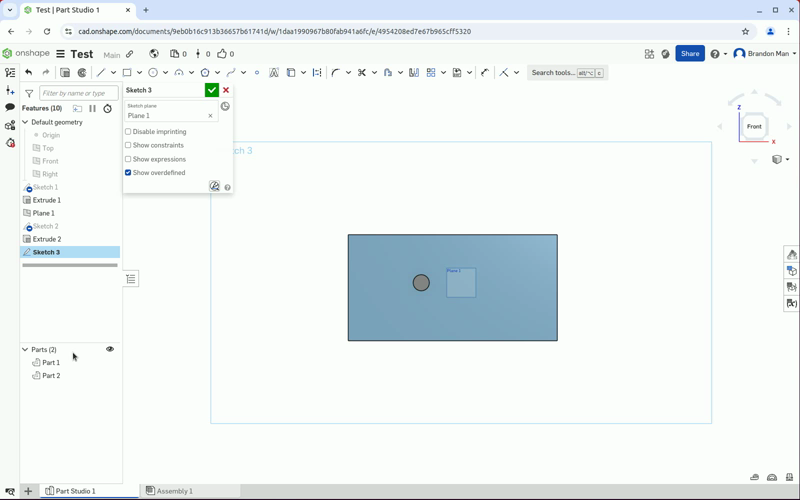
key(y)
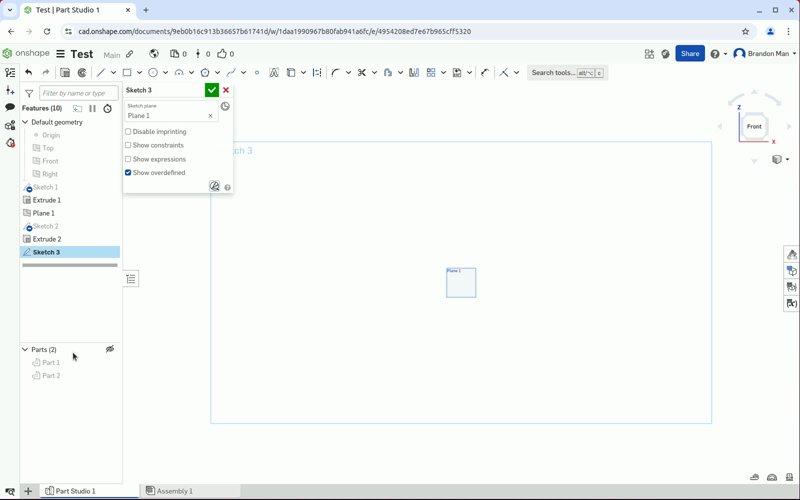
key(c)
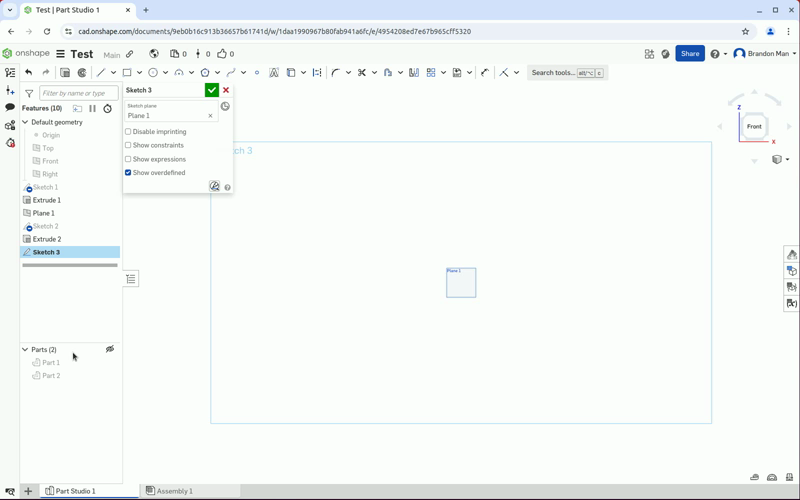
key_down(shift)
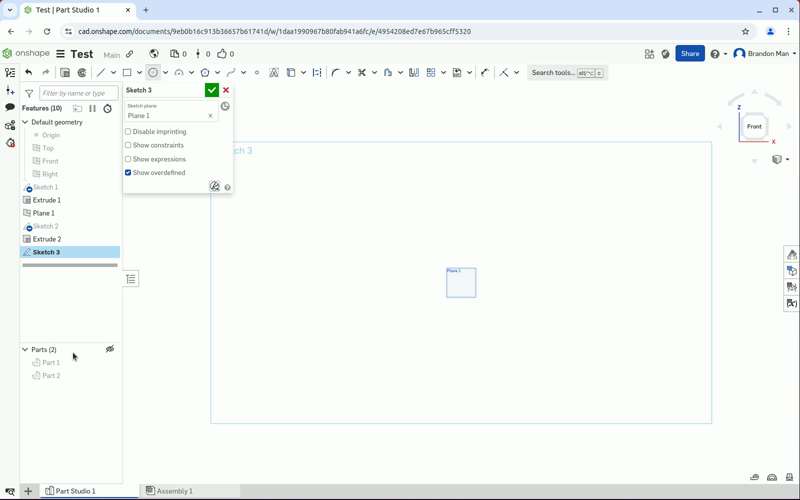
mouse_move(500, 282)
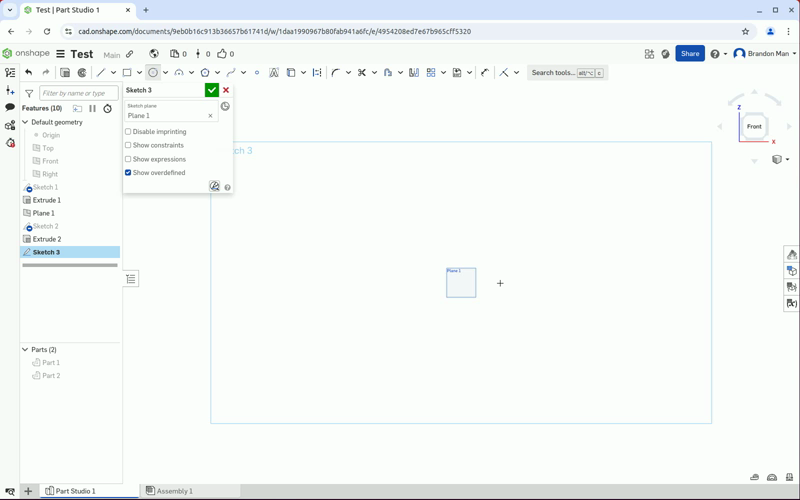
click(500, 282)
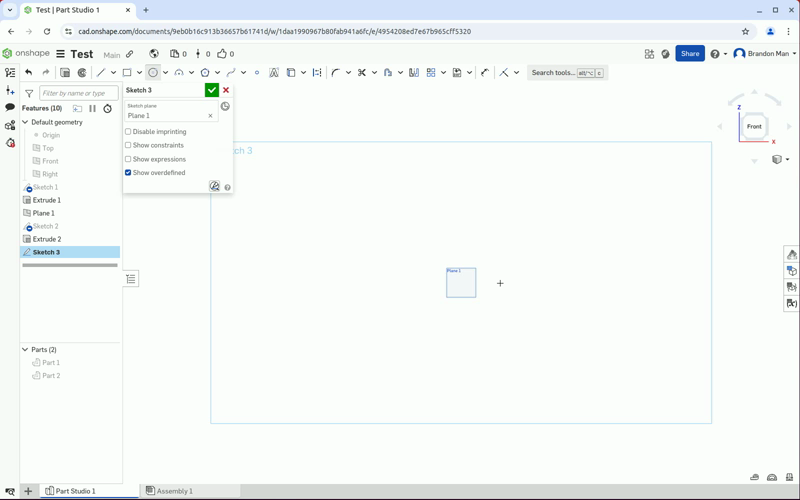
key_up(shift)
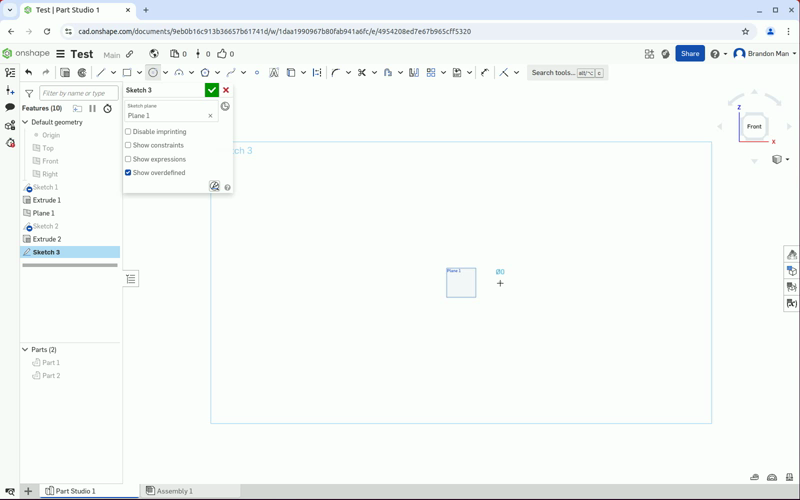
mouse_move(507, 282)
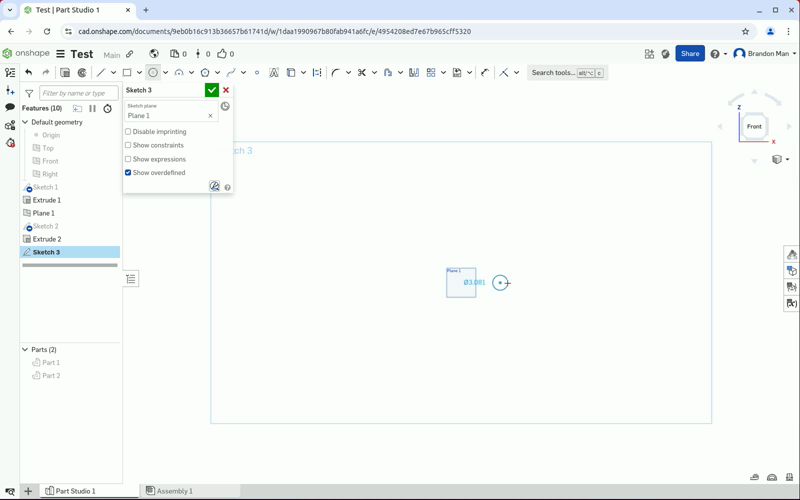
click(507, 282)
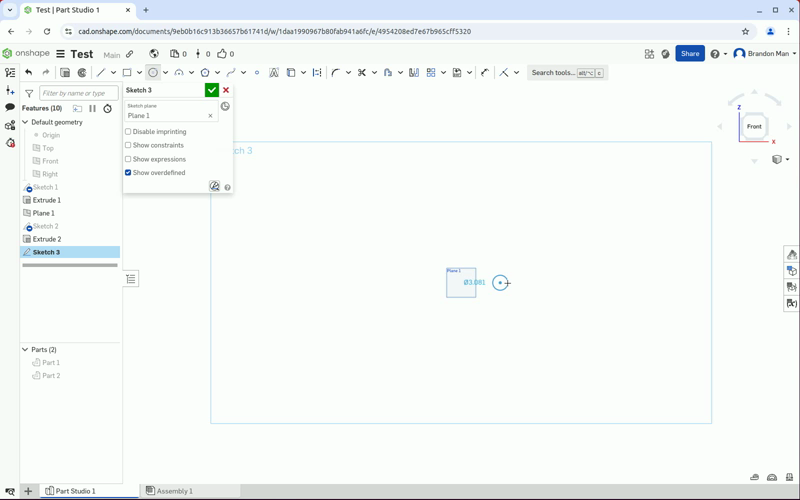
key(esc)
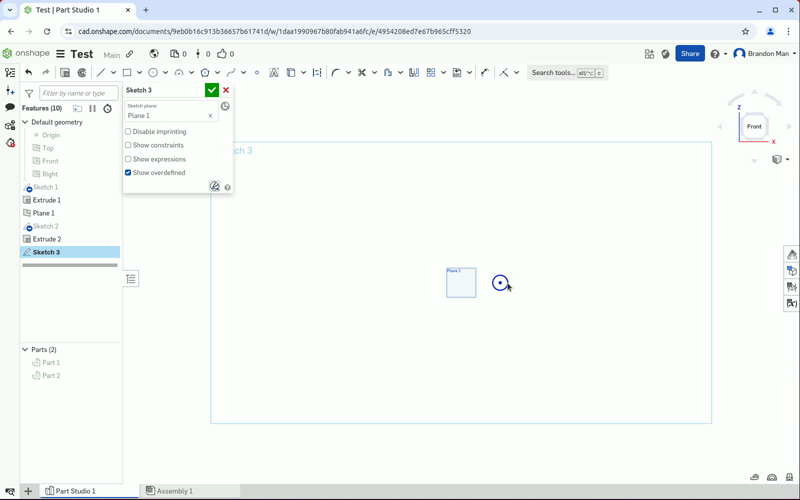
mouse_move(502, 287)
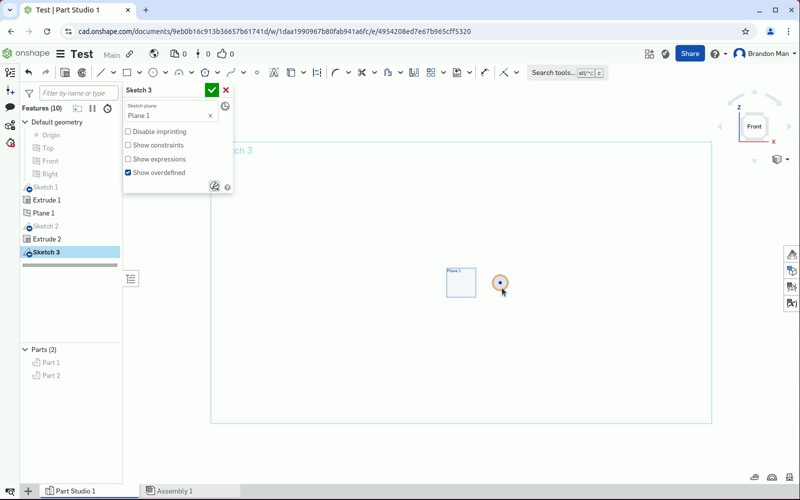
scroll(6)
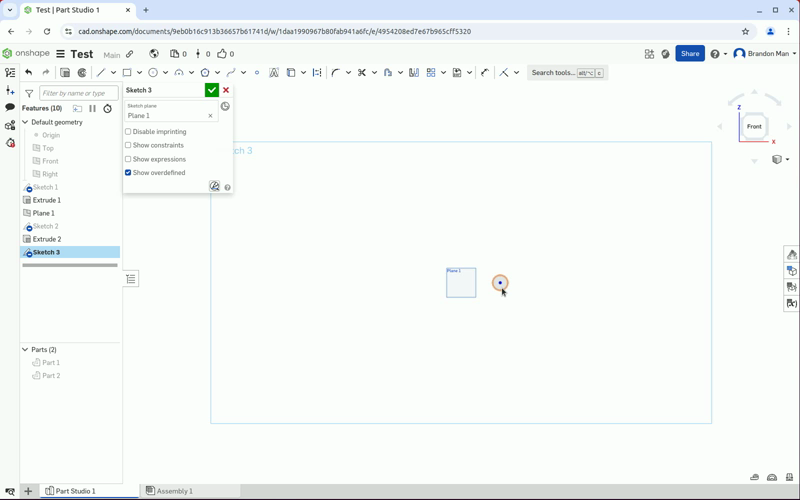
scroll(6)
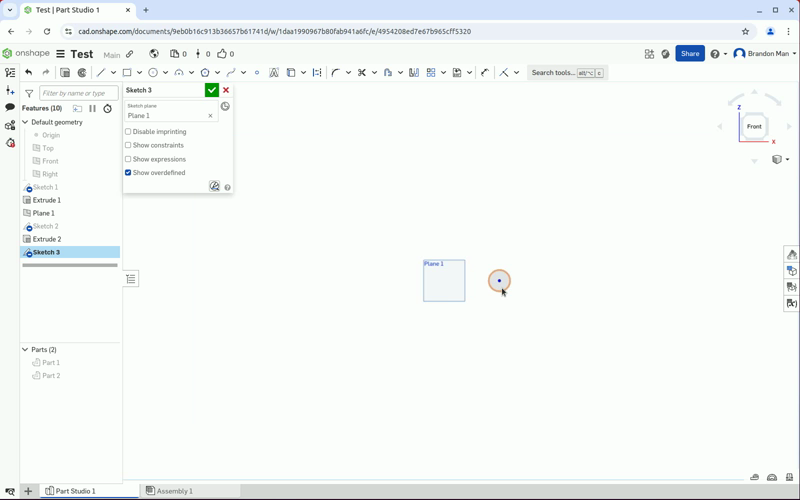
scroll(6)
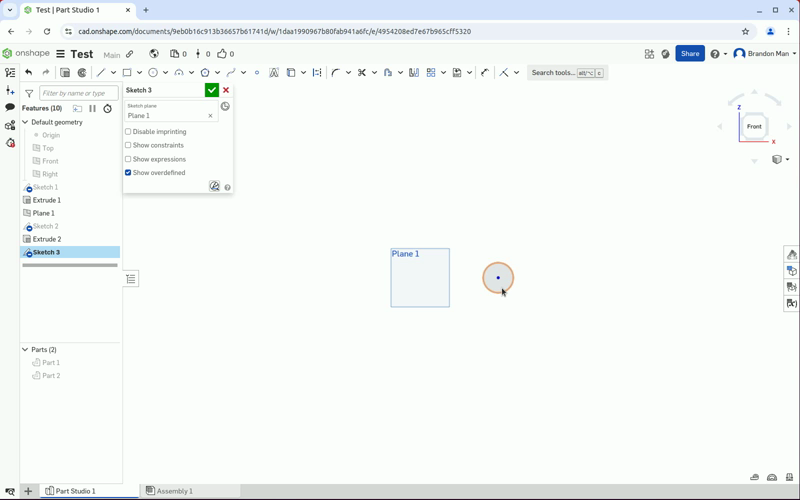
scroll(6)
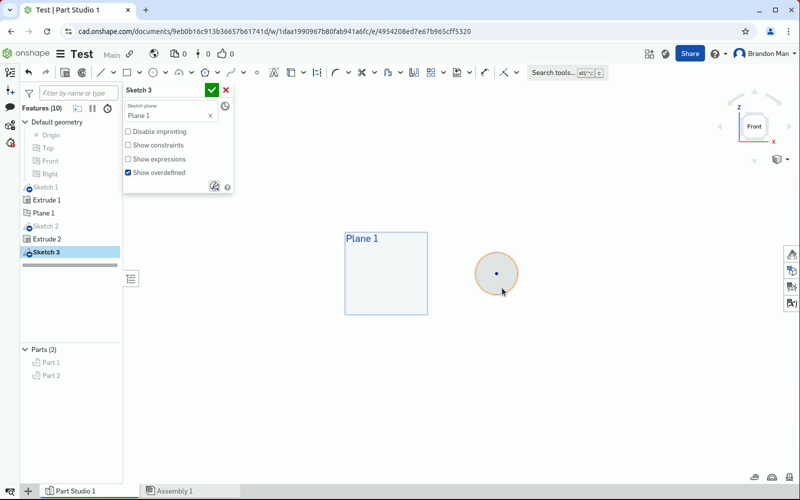
scroll(6)
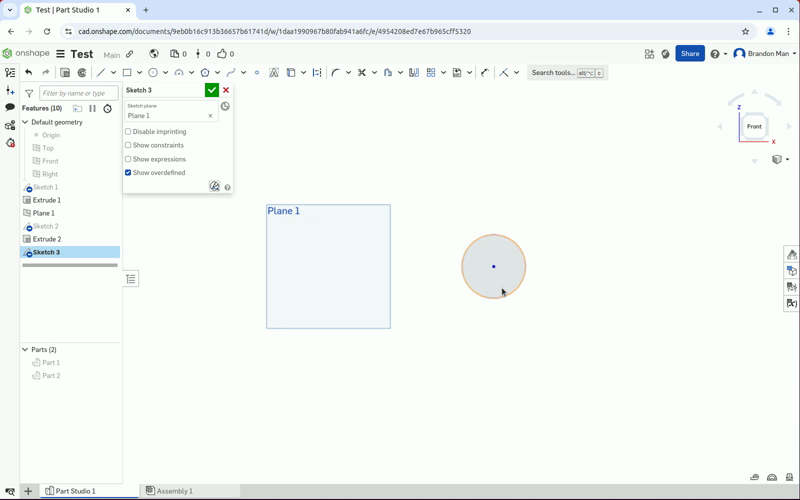
scroll(6)
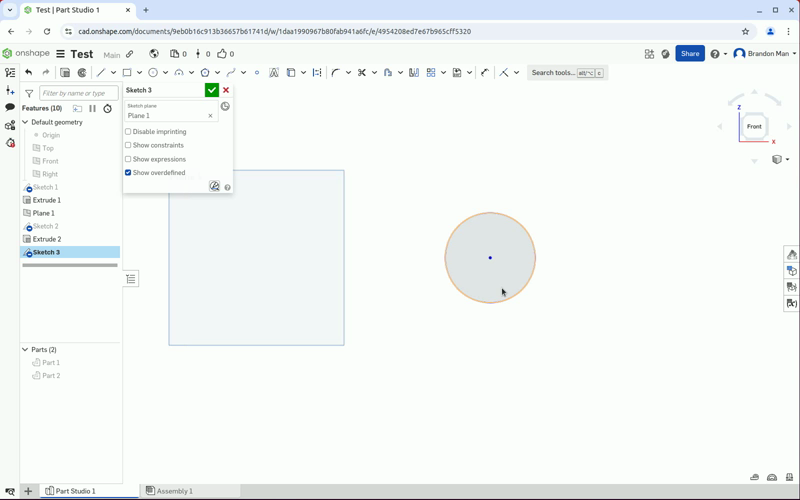
scroll(6)
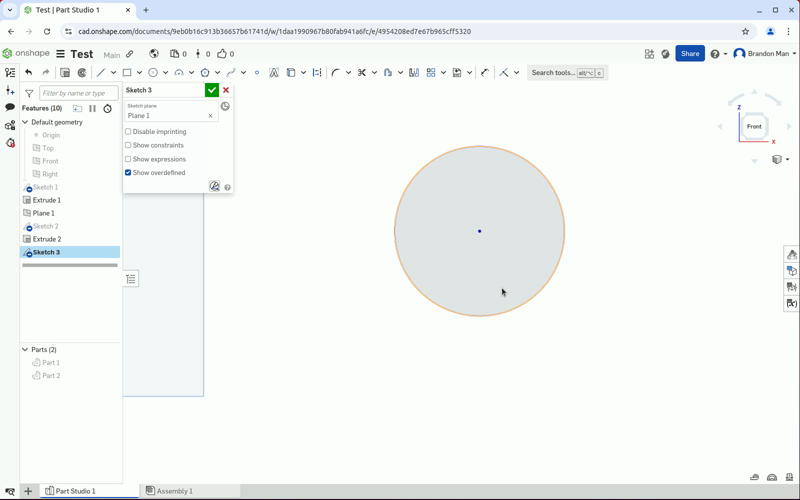
click(502, 287)
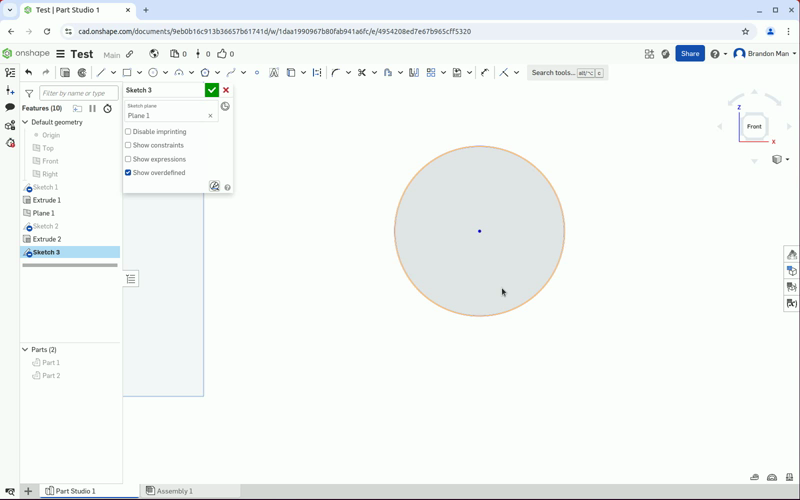
scroll(-6)
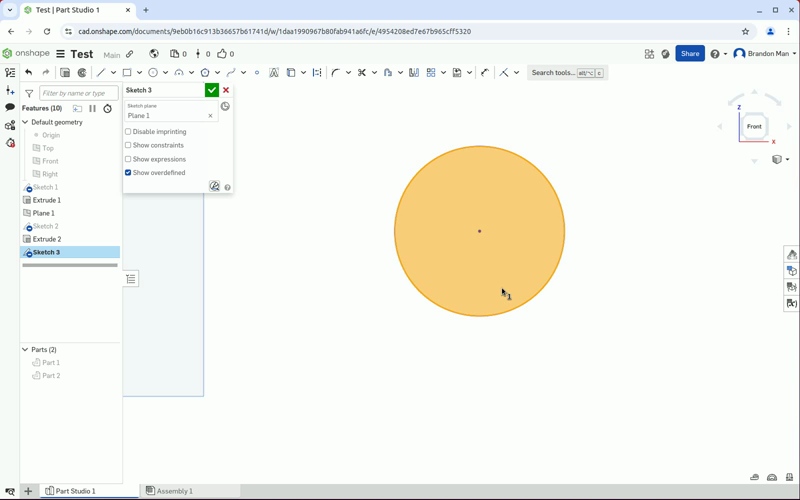
scroll(-6)
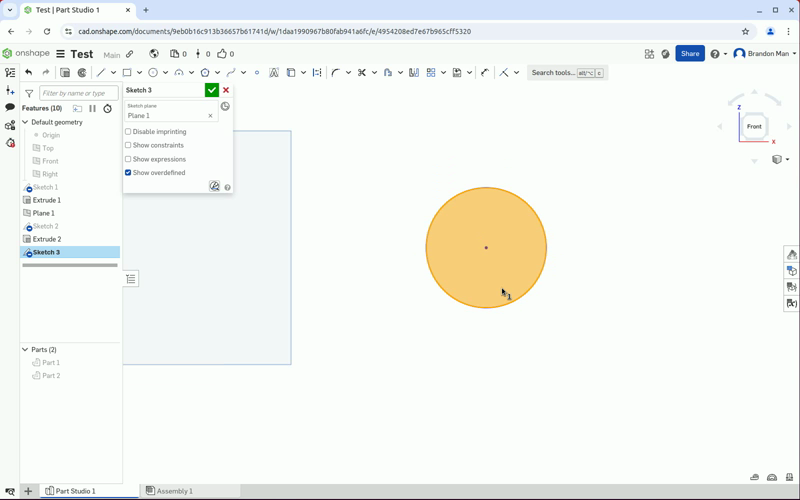
scroll(-6)
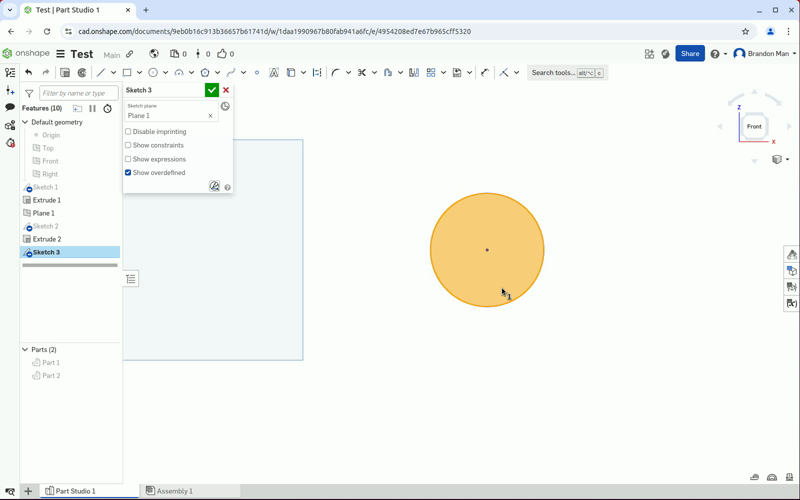
scroll(-6)
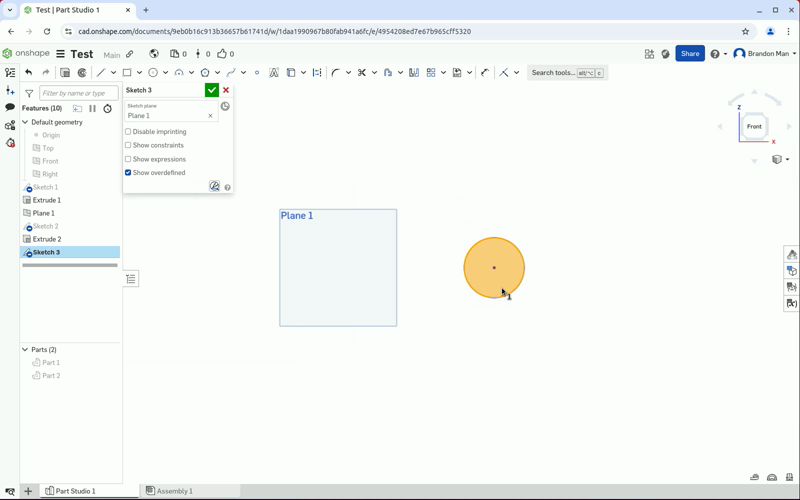
scroll(-6)
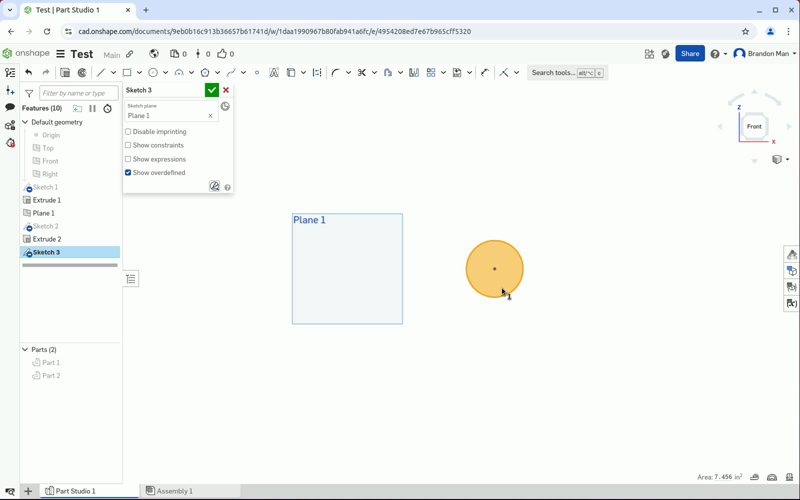
scroll(-6)
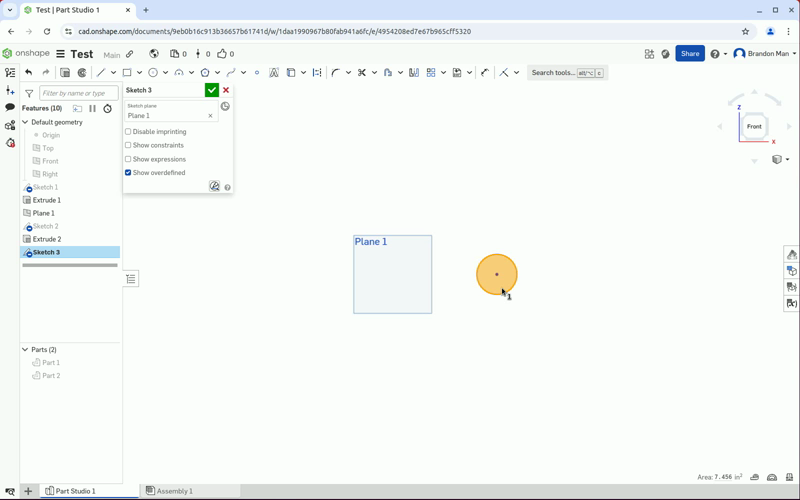
scroll(-6)
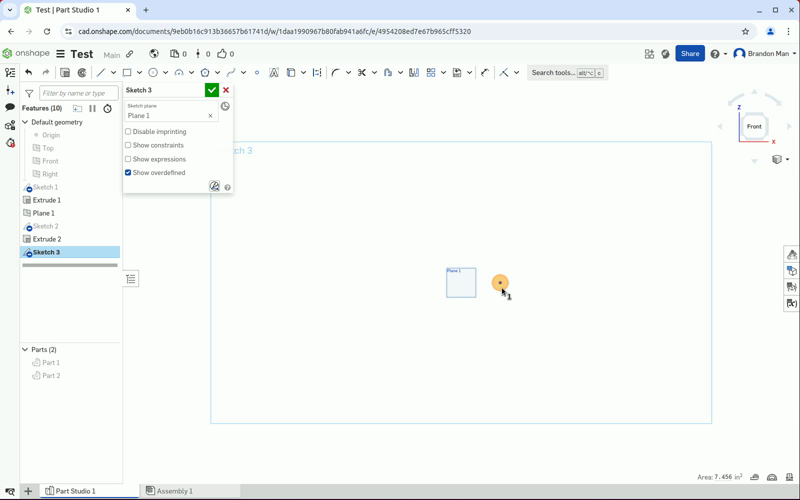
mouse_move(73, 352)
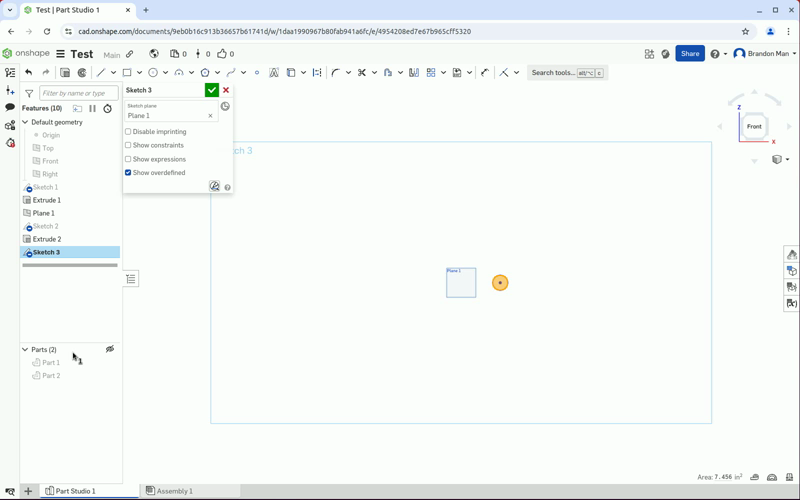
key(shift+y)
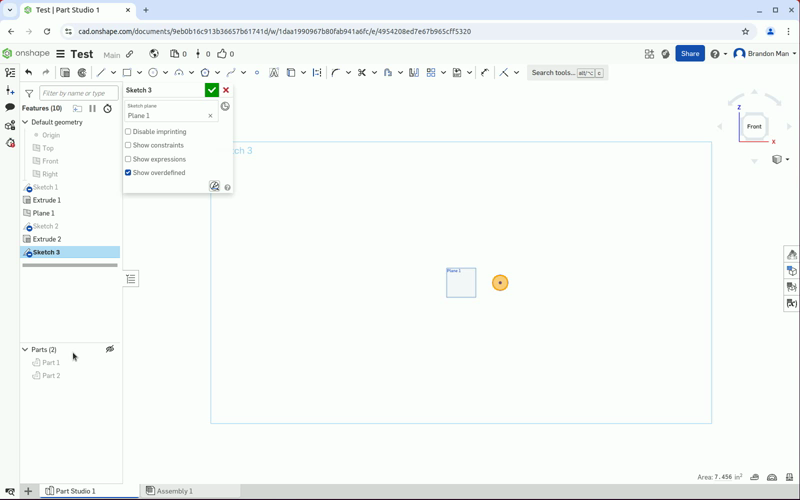
key(shift+e)
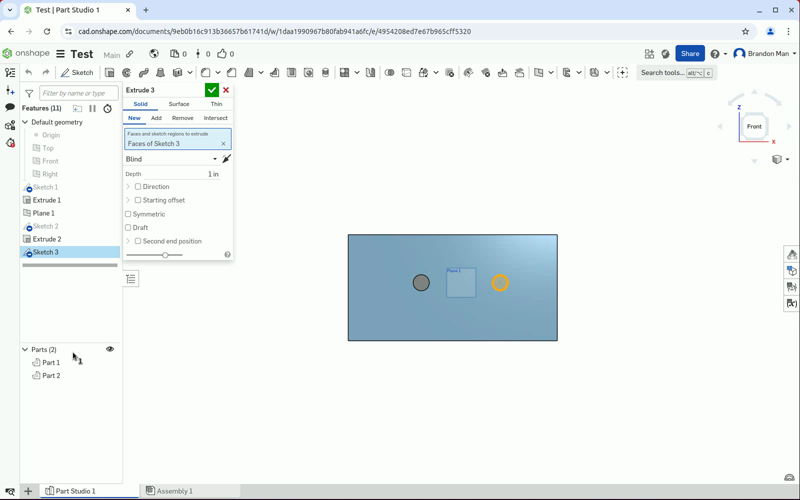
mouse_move(143, 106)
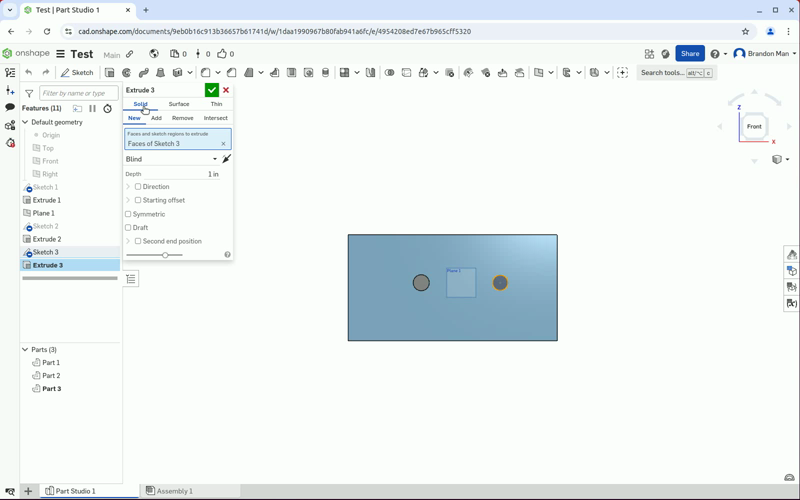
click(143, 106)
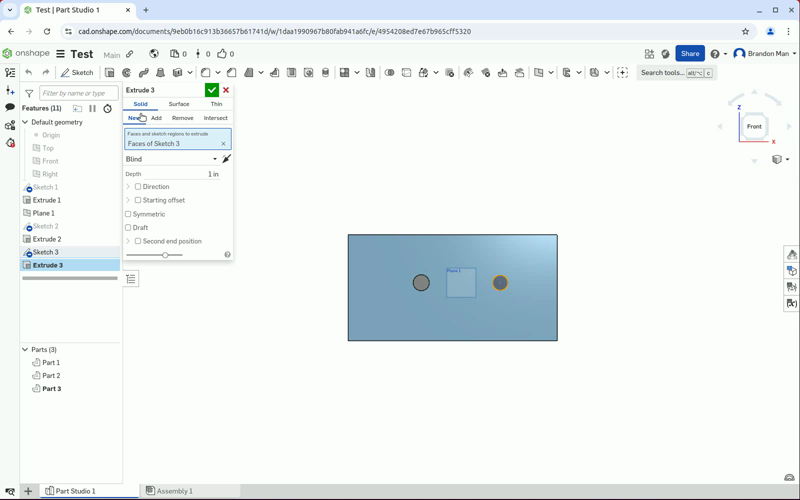
mouse_move(137, 120)
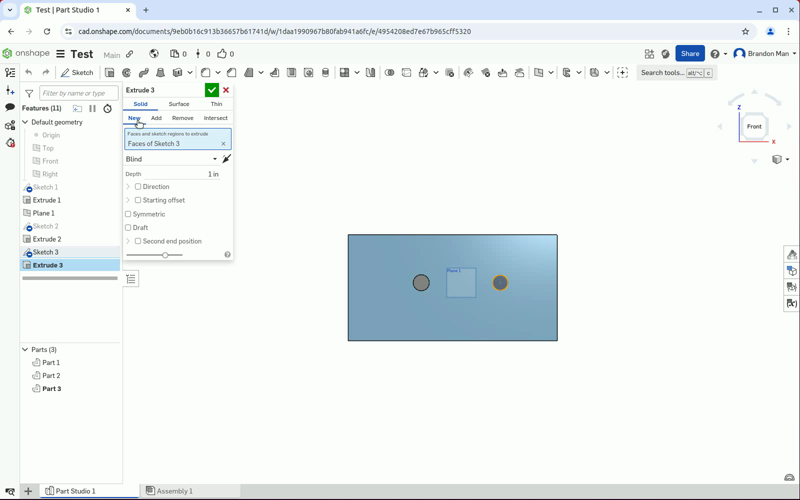
click(137, 120)
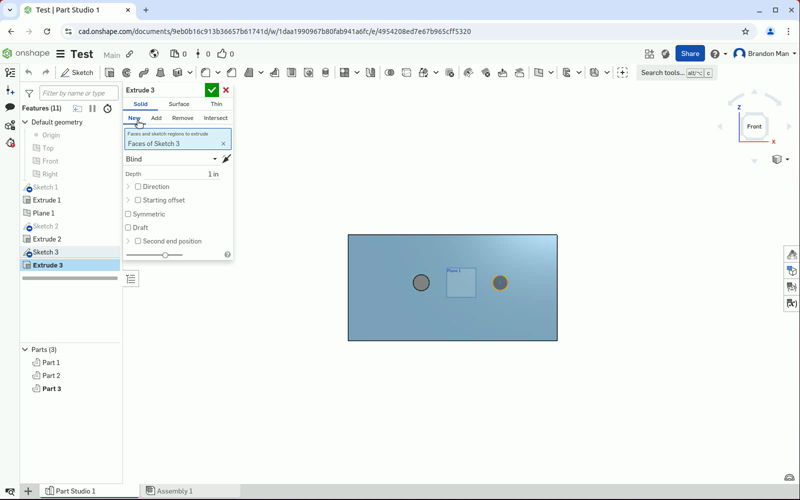
key(tab, 4)
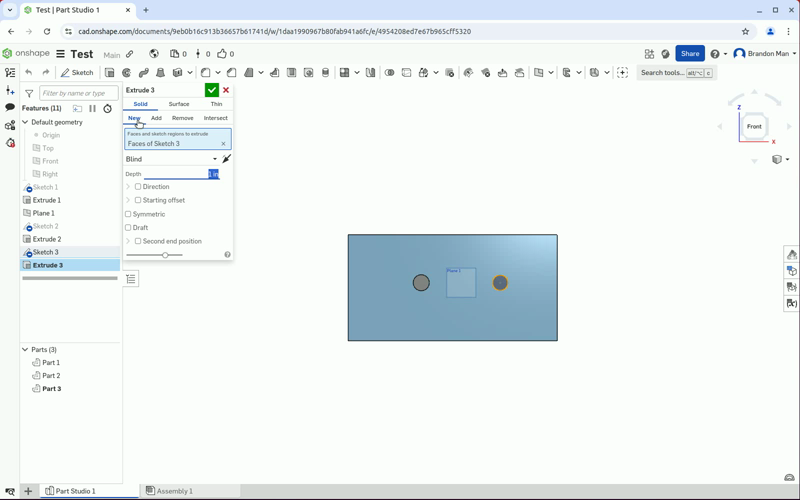
text(10.832)
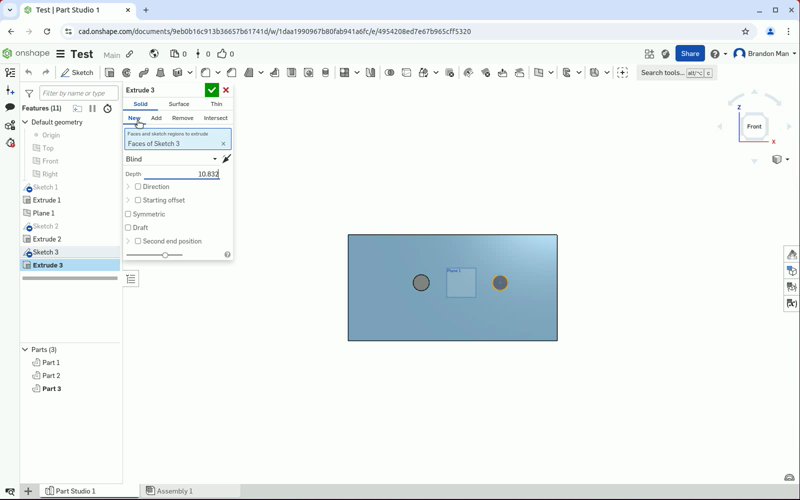
key(enter)
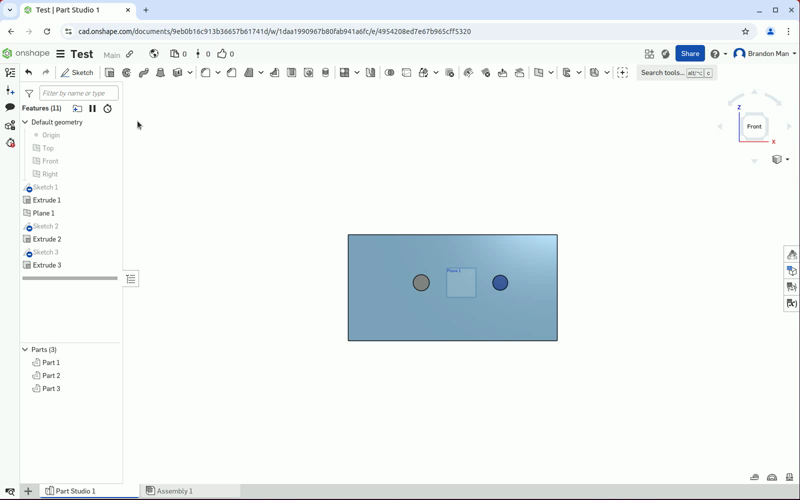
key(shift+h)
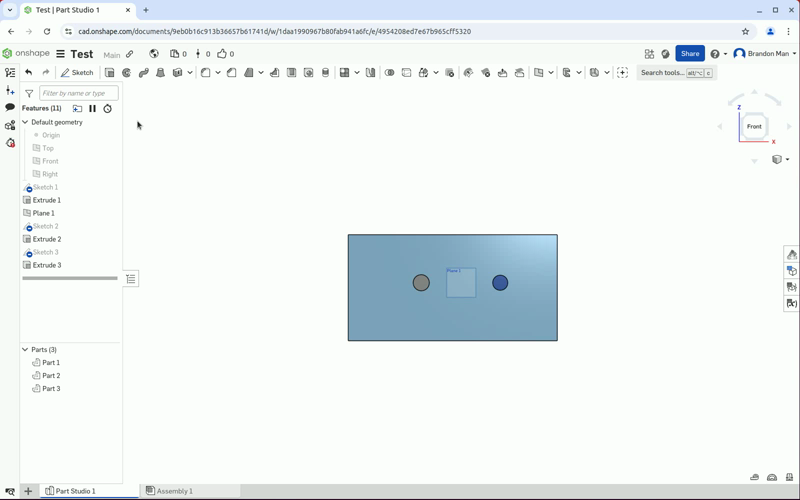
key(shift+h)
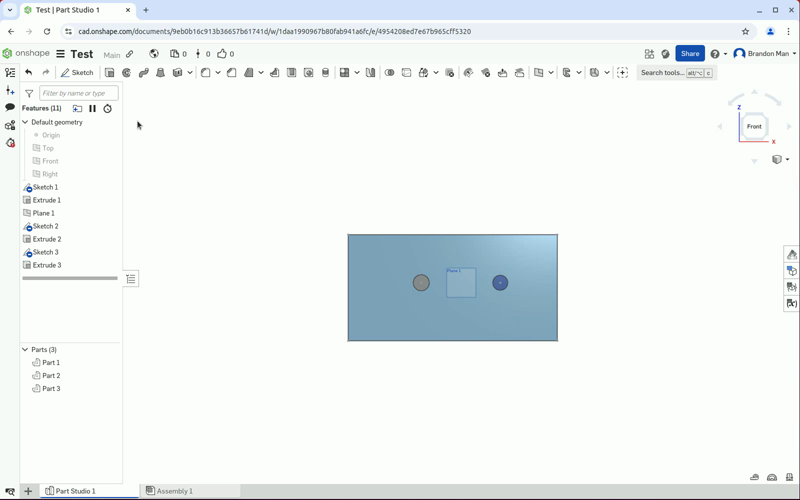
key(shift+7)
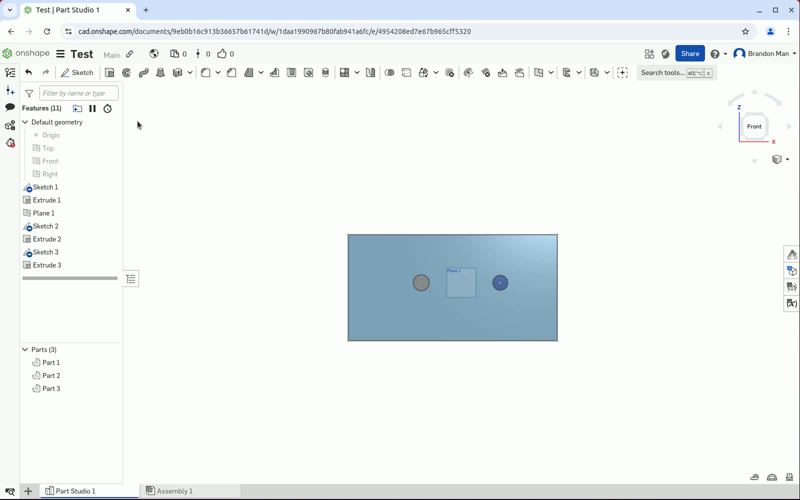
key(left, 2)
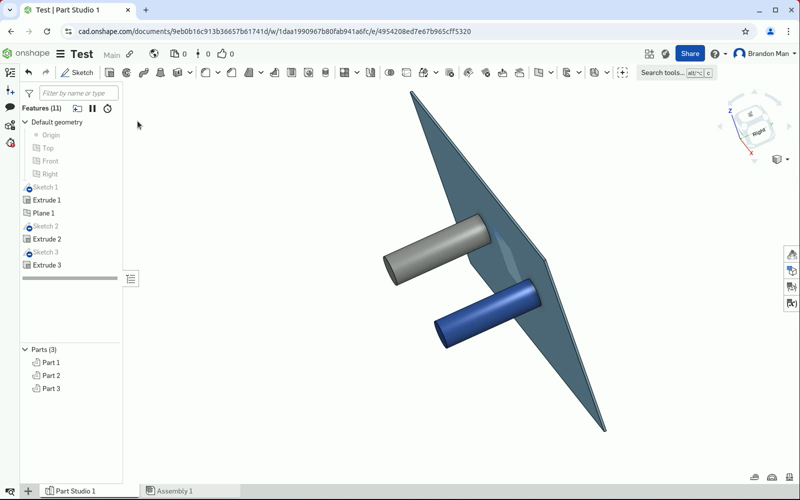
key(down, 2)
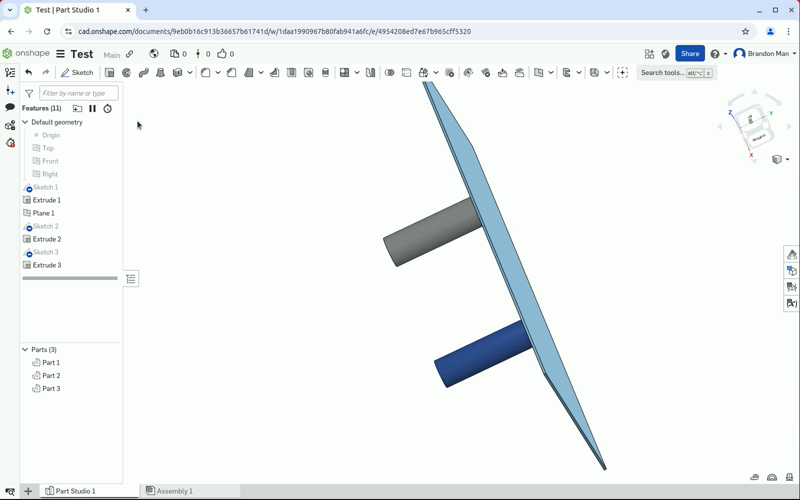
key(up, 2)
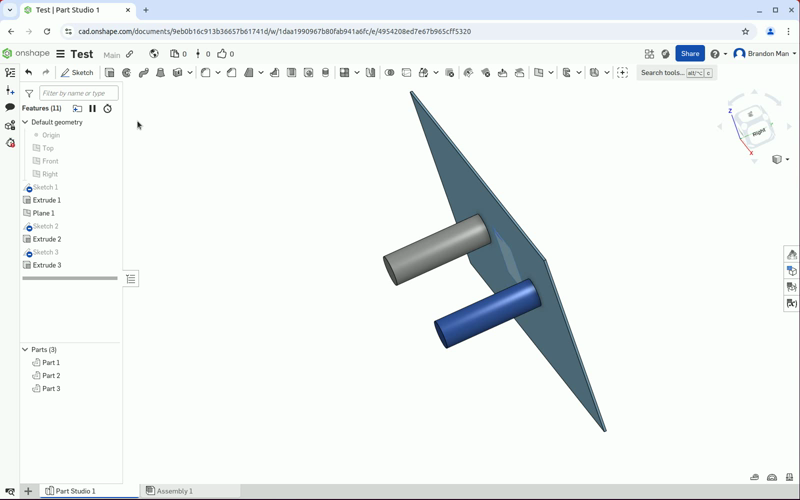
key(right, 2)
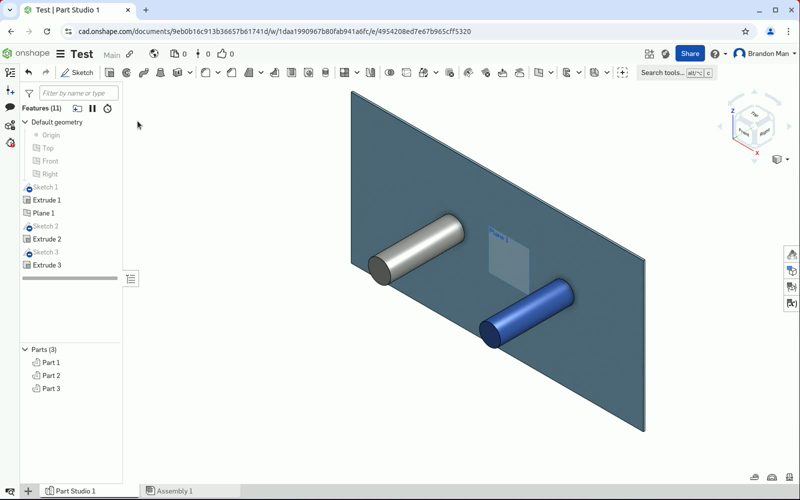
mouse_move(73, 189)
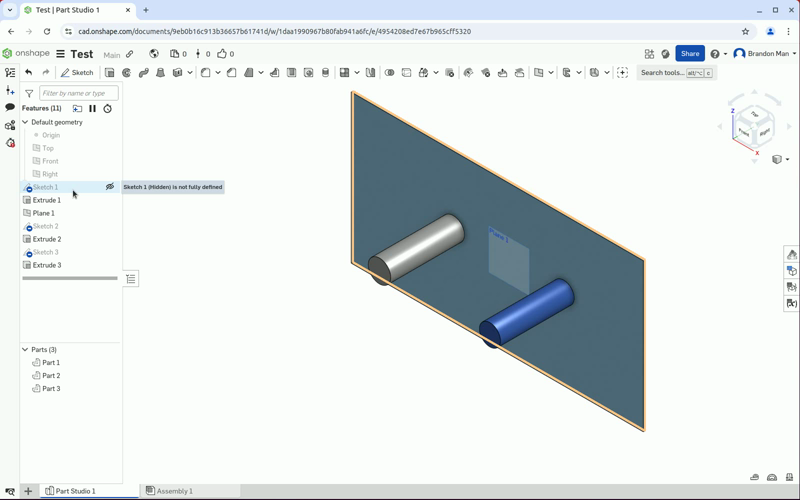
click(73, 189)